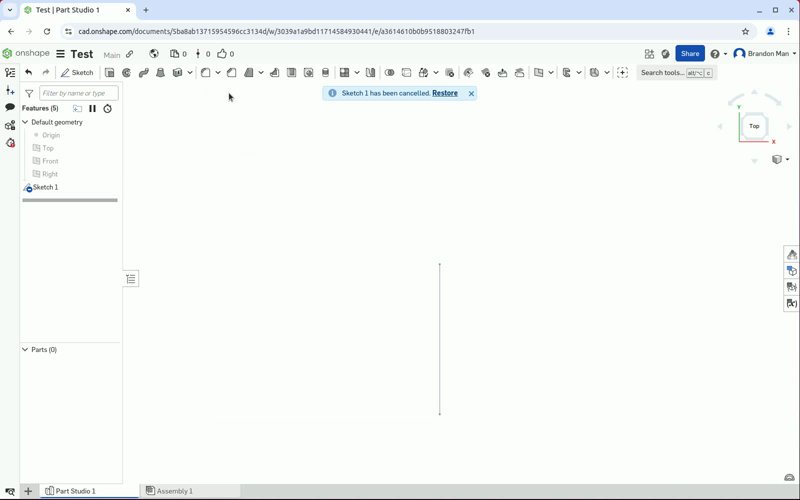
key(shift+h)
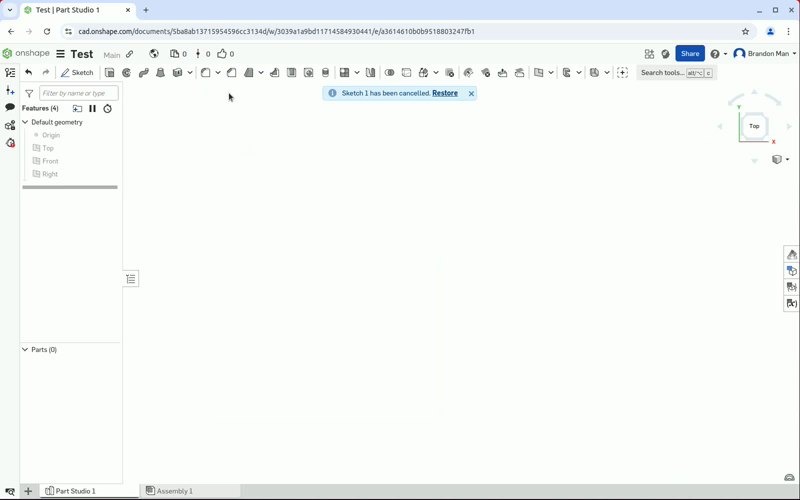
key(shift+s)
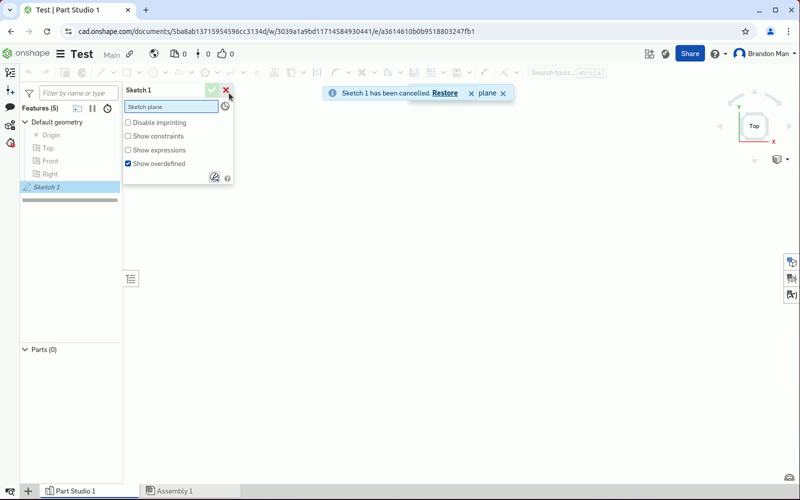
mouse_move(73, 150)
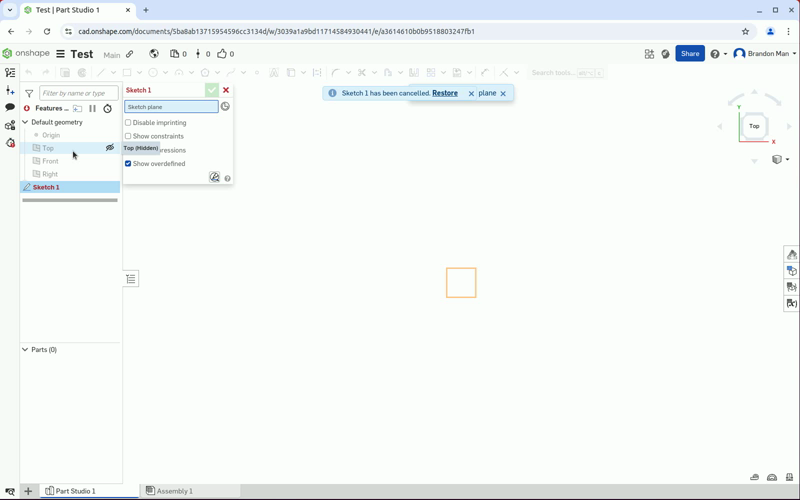
click(73, 150)
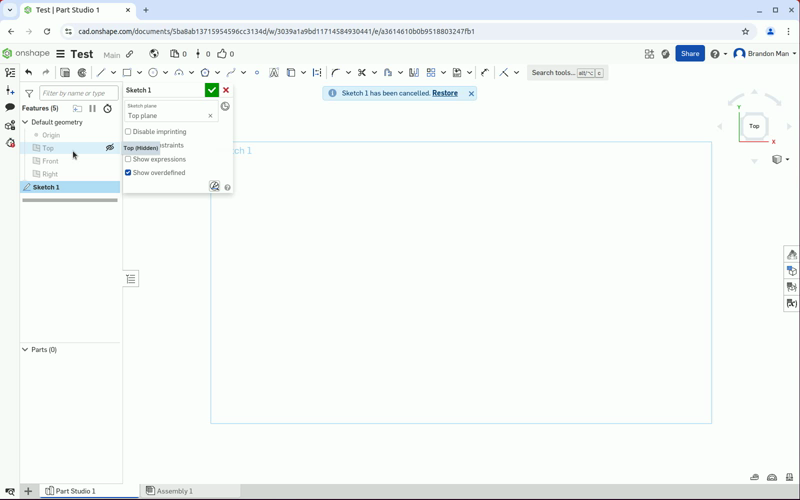
mouse_move(73, 352)
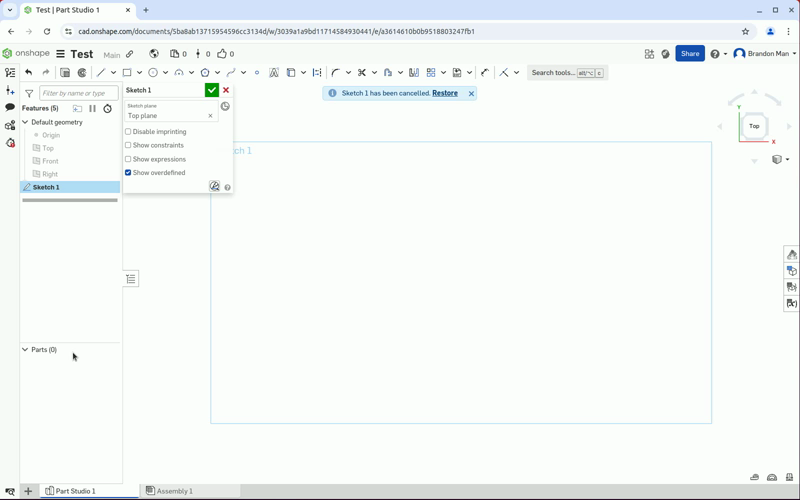
key(y)
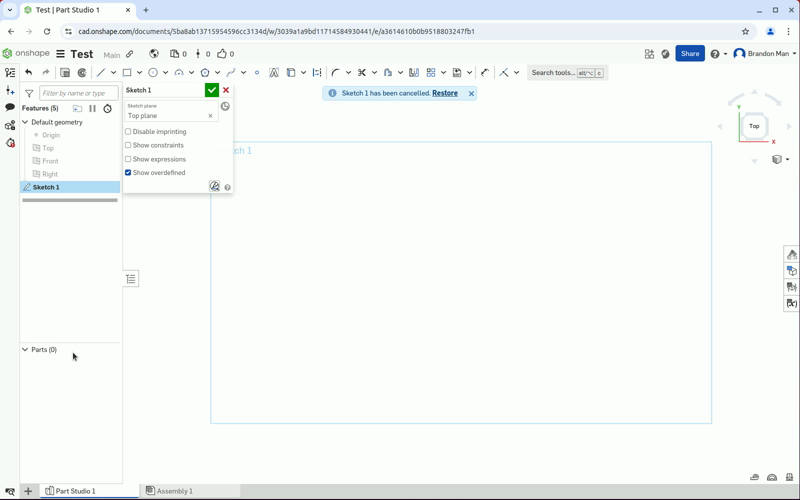
key(l)
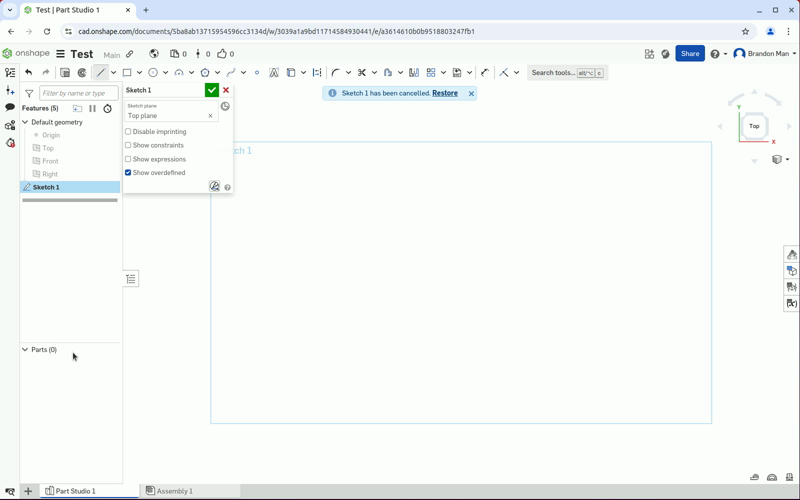
key_down(shift)
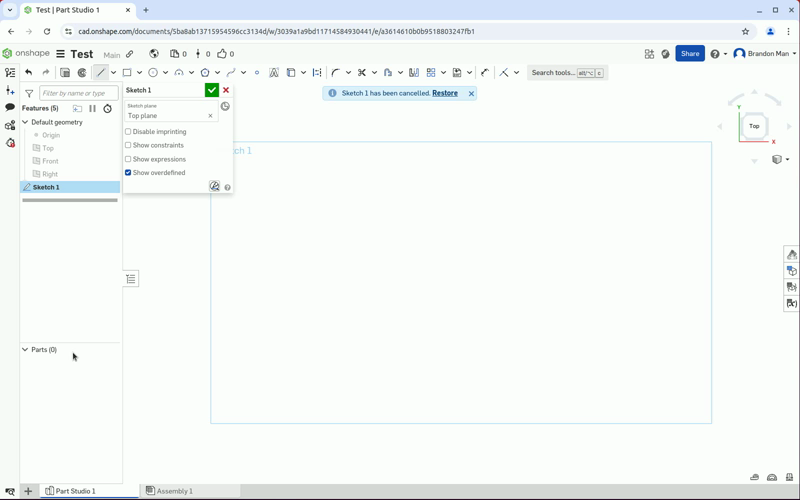
mouse_move(392, 366)
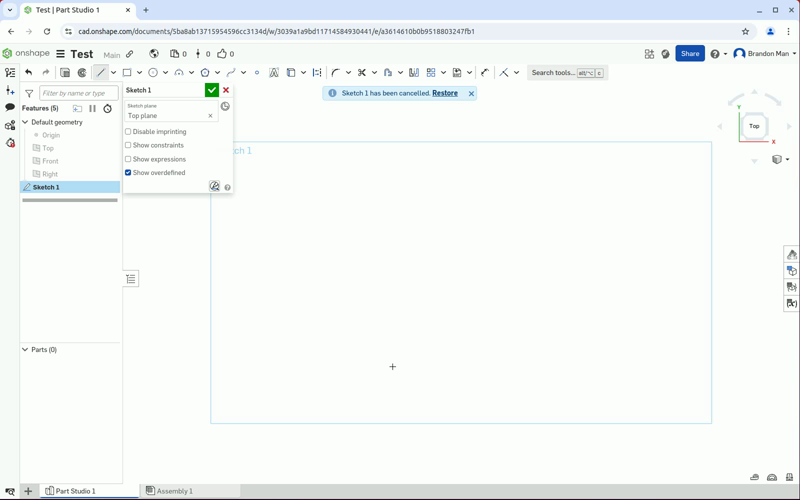
click(392, 366)
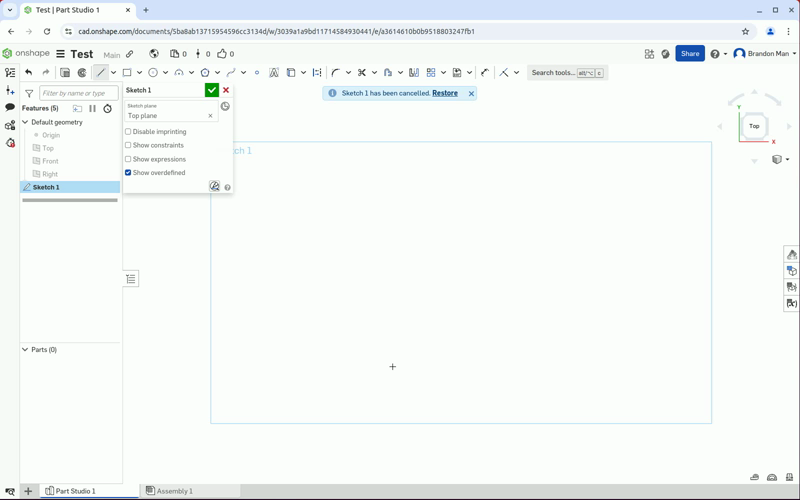
key_up(shift)
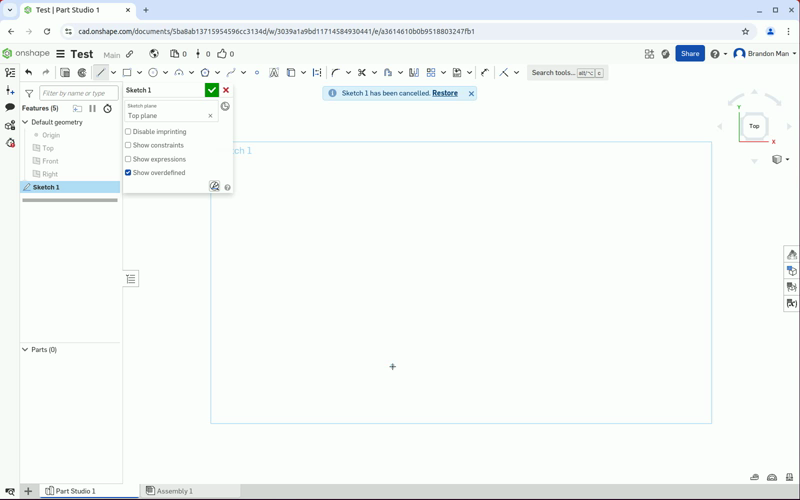
key_down(shift)
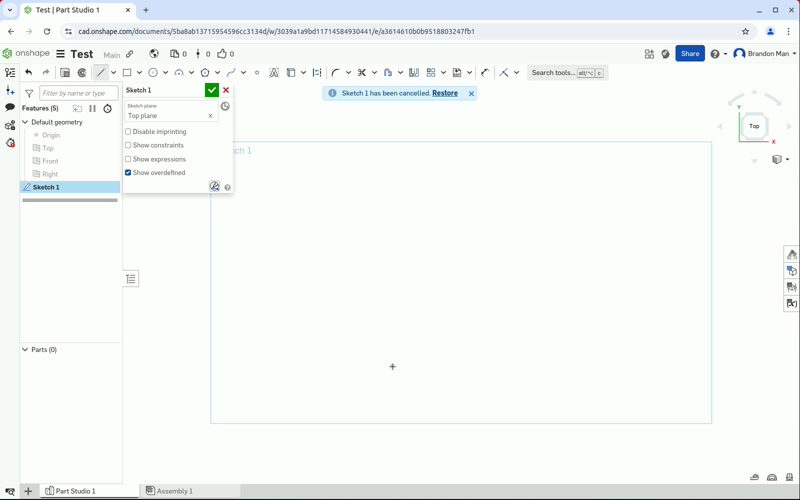
mouse_move(460, 366)
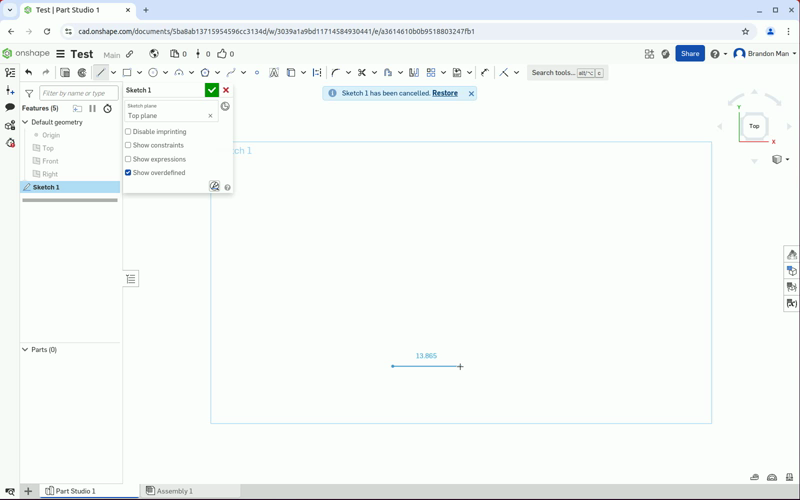
click(460, 366)
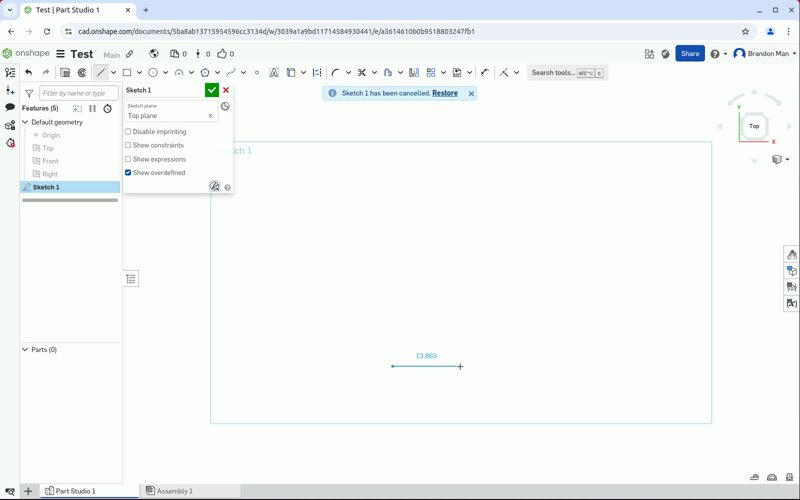
key_up(shift)
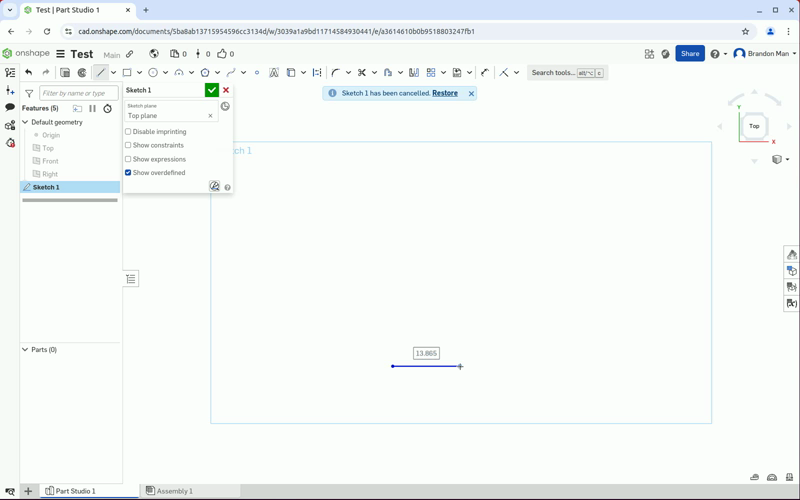
key_down(shift)
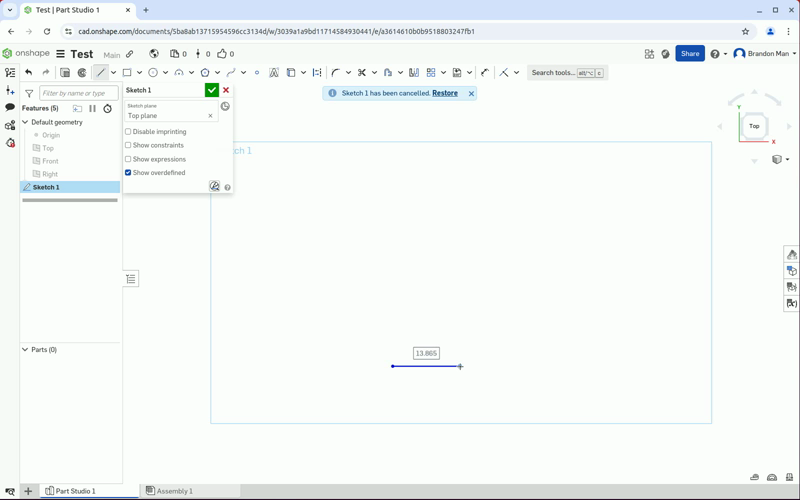
mouse_move(460, 282)
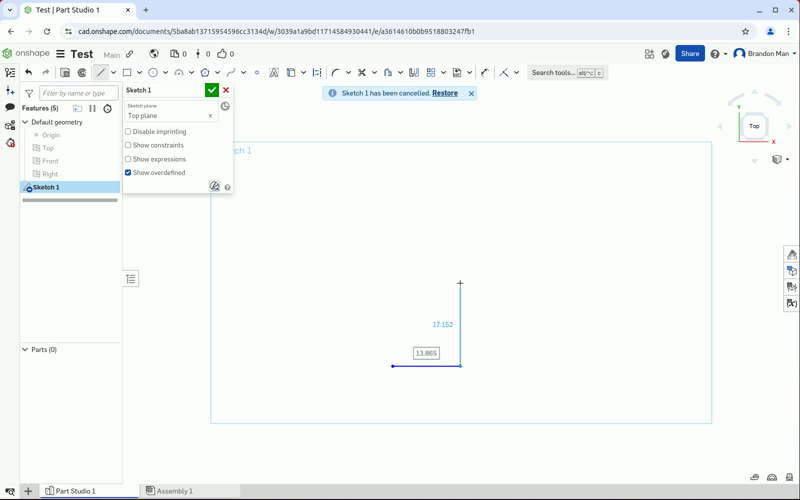
click(460, 282)
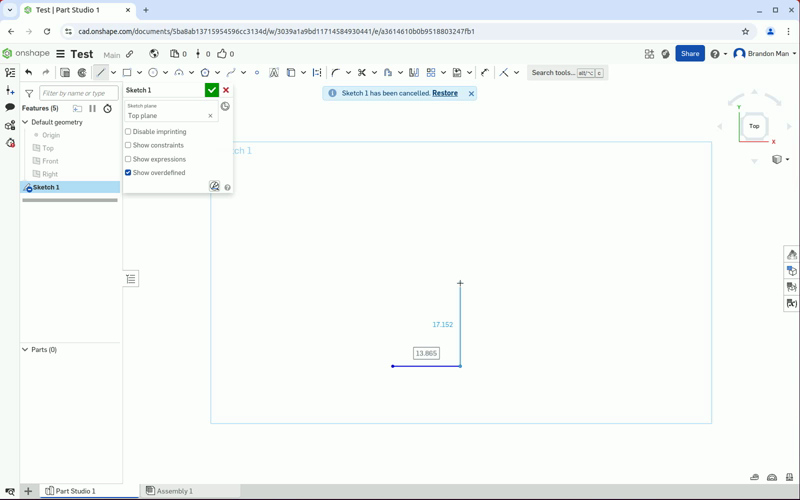
key_up(shift)
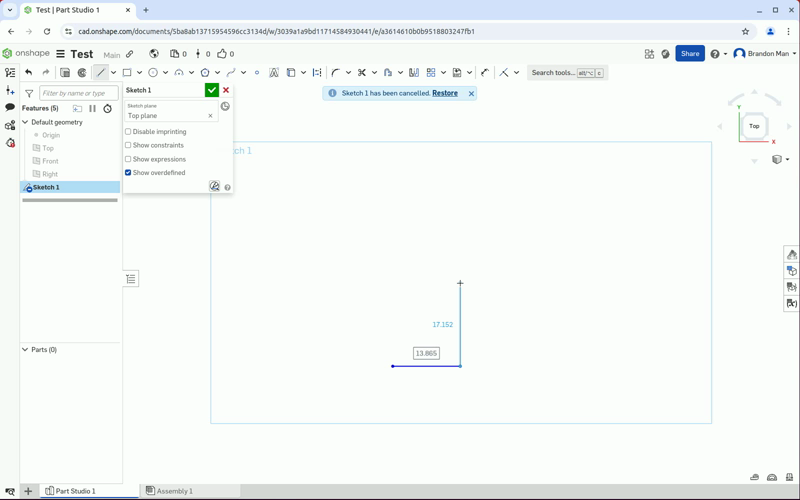
key_down(shift)
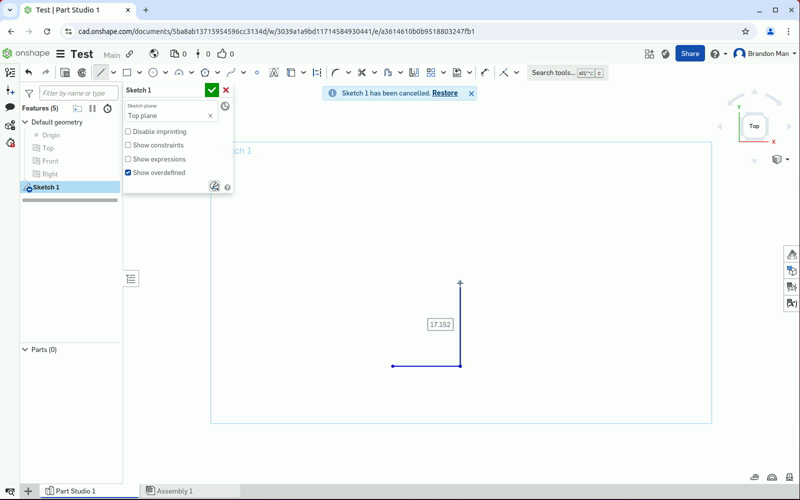
mouse_move(392, 282)
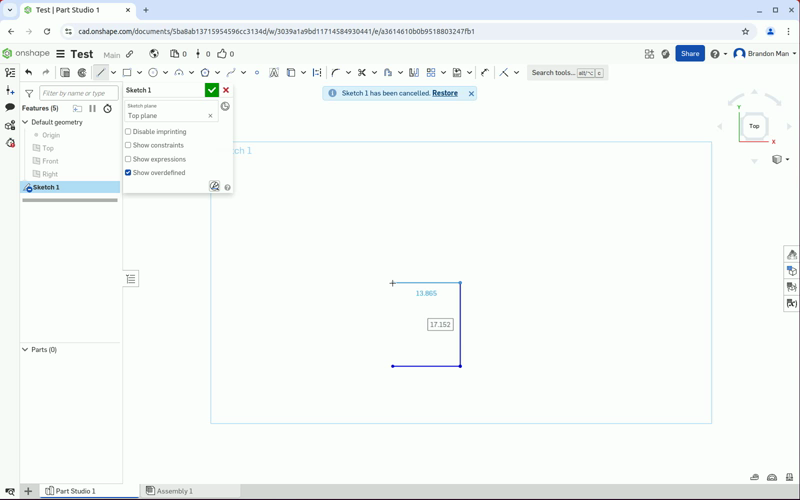
click(392, 282)
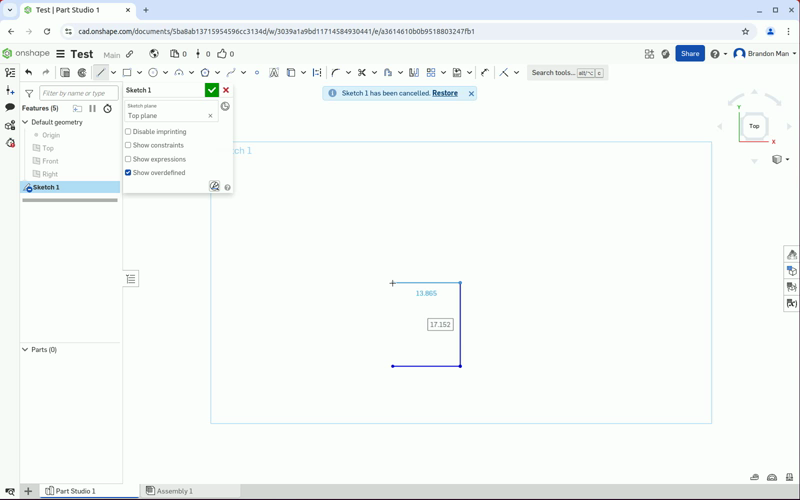
key_up(shift)
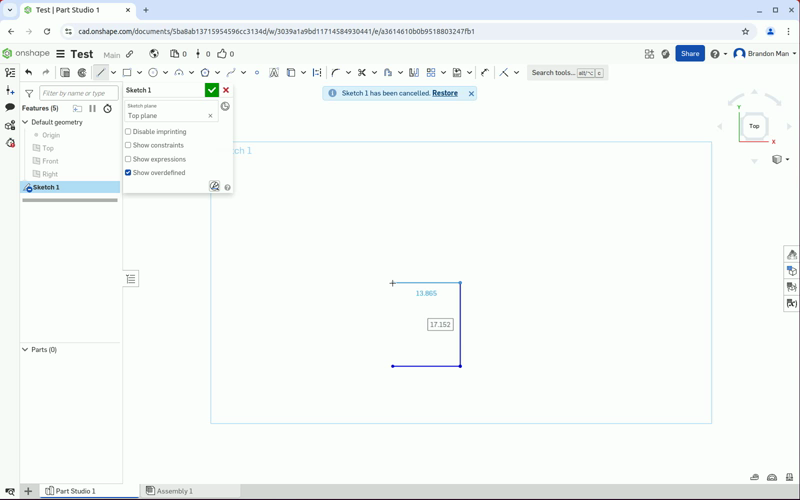
key_down(shift)
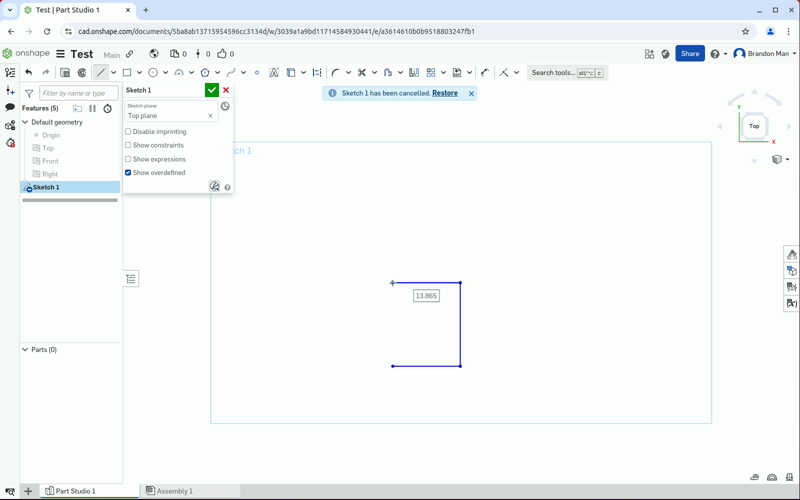
mouse_move(392, 366)
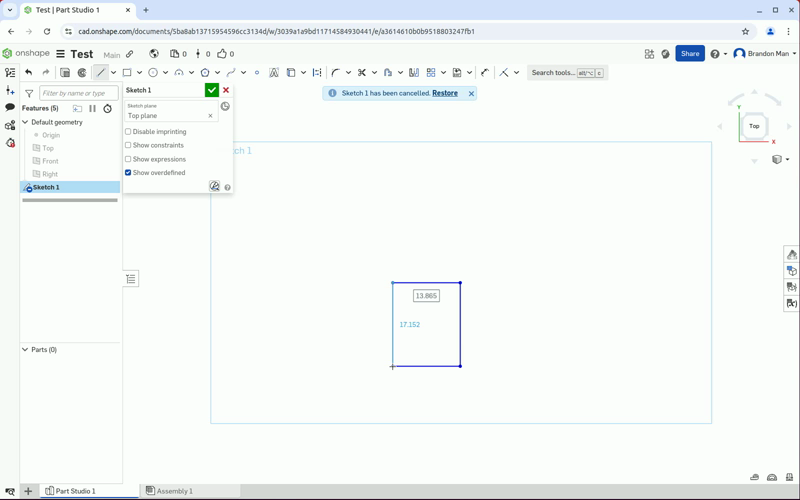
key_up(shift)
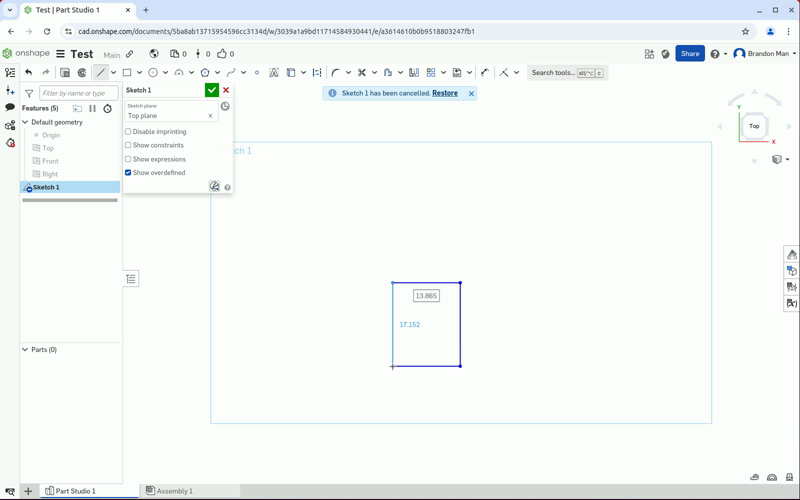
click(392, 366)
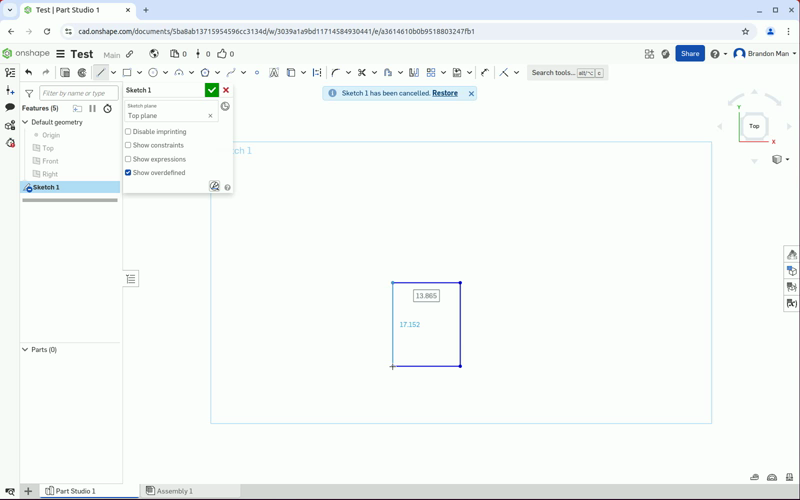
key(esc)
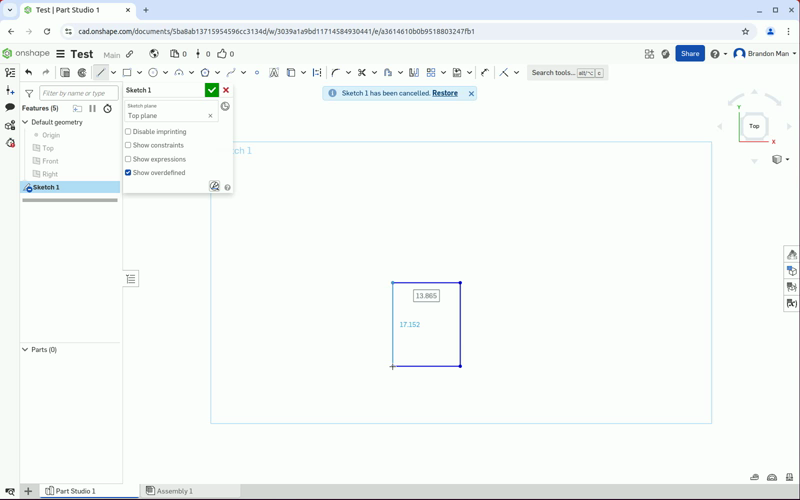
mouse_move(418, 356)
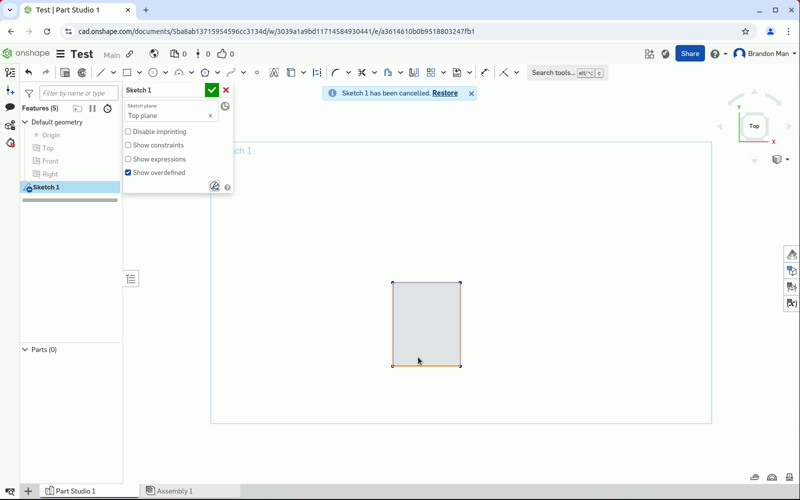
click(418, 356)
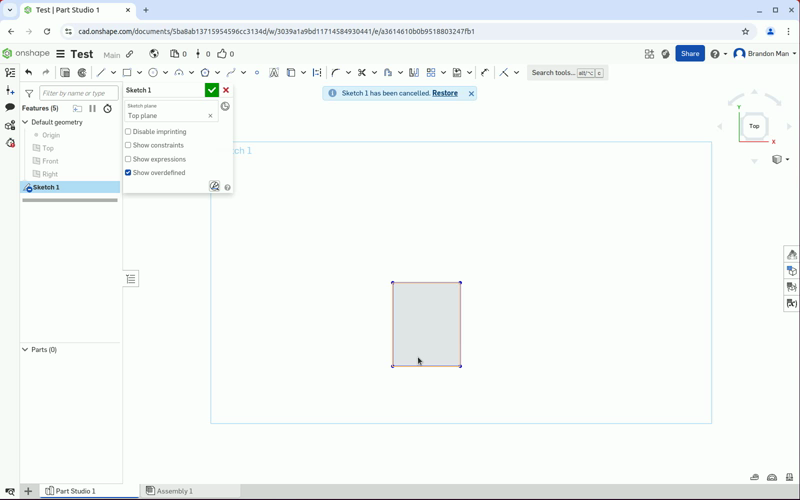
mouse_move(73, 352)
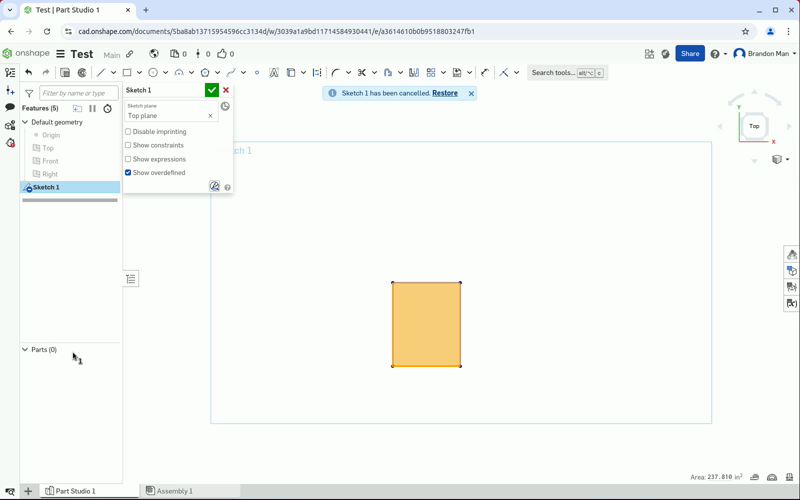
key(shift+y)
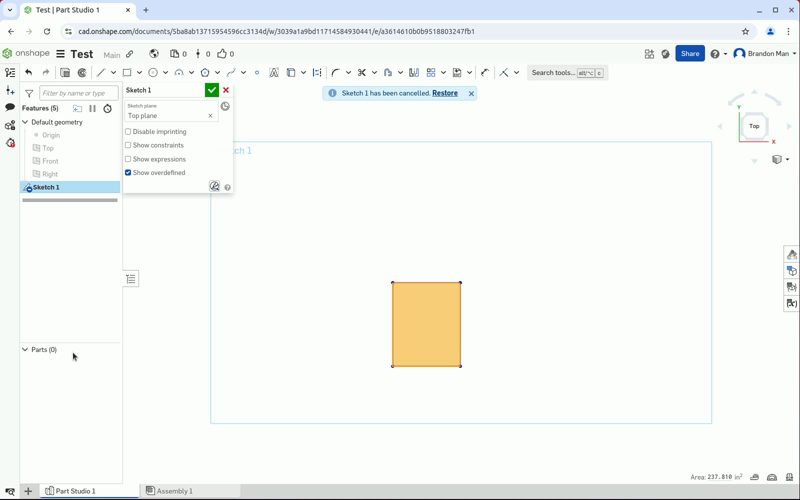
key(shift+e)
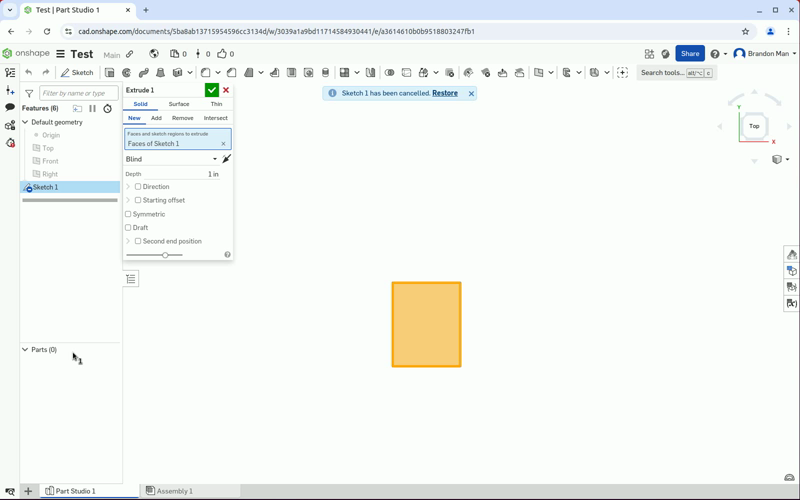
mouse_move(143, 106)
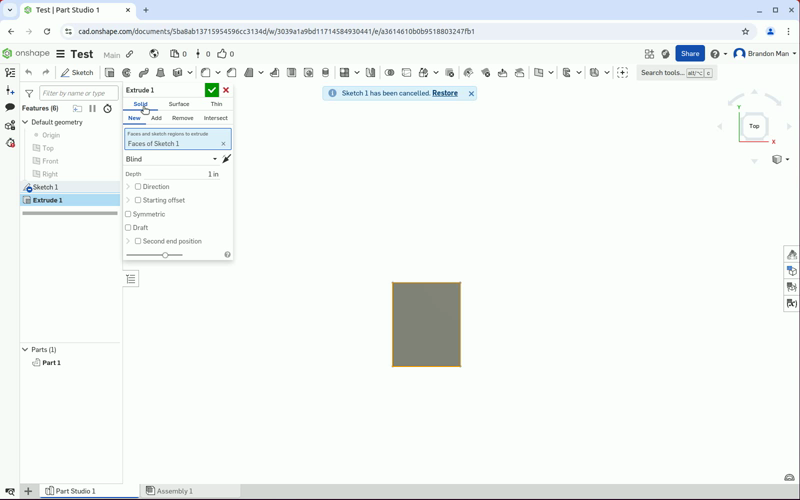
click(143, 106)
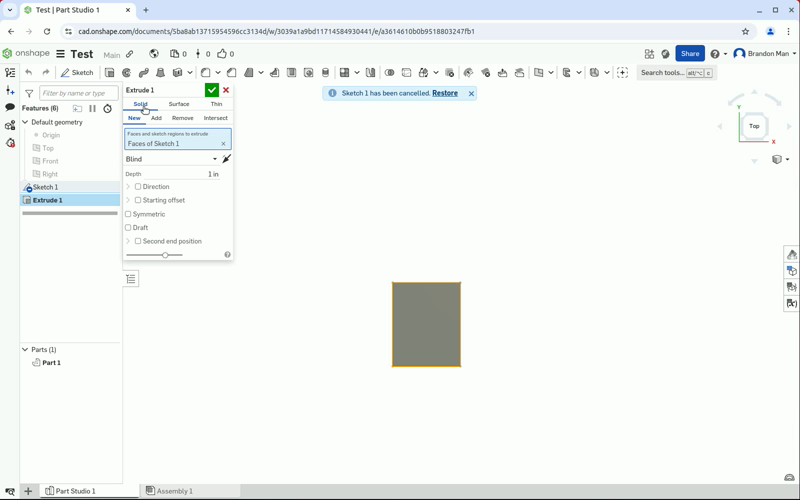
mouse_move(137, 120)
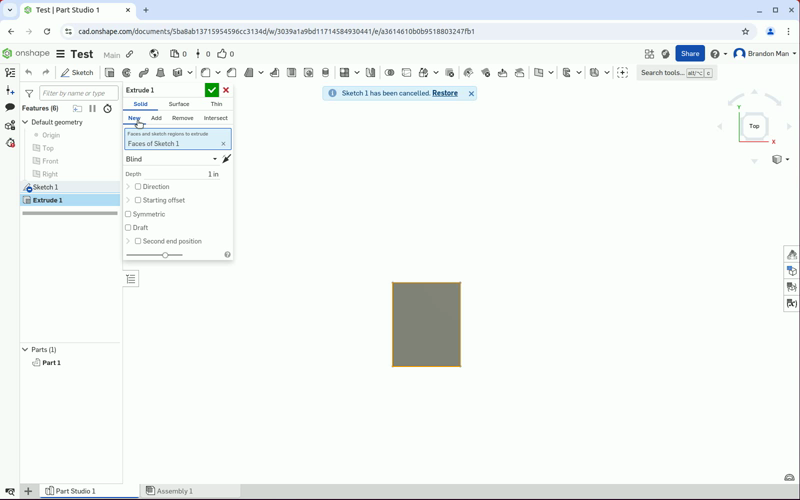
click(137, 120)
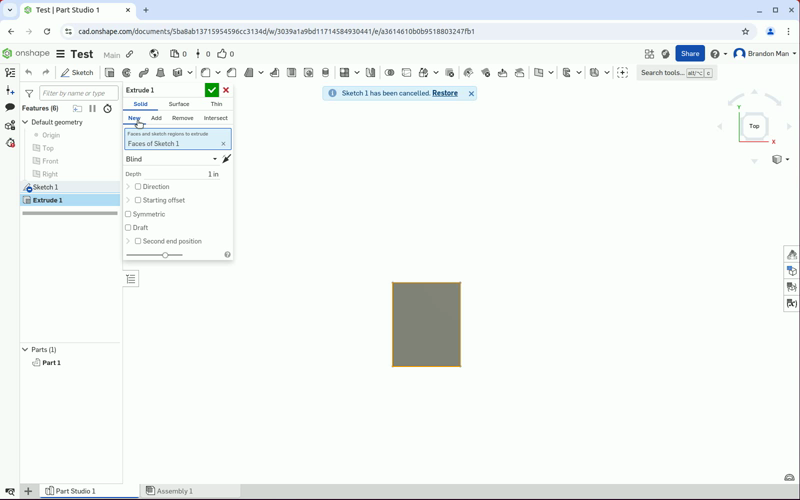
key(tab, 4)
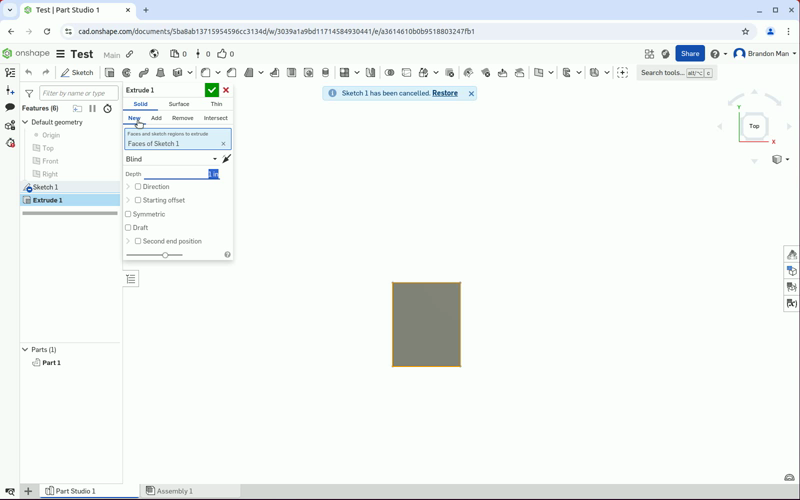
text(-1.926)
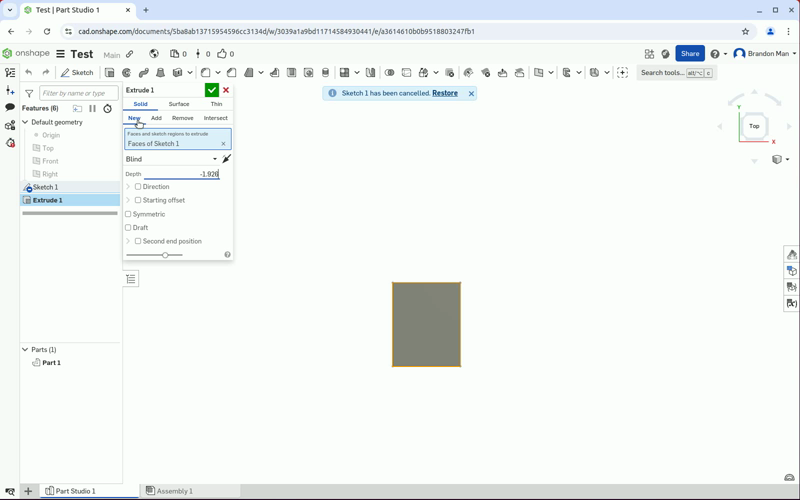
key(enter)
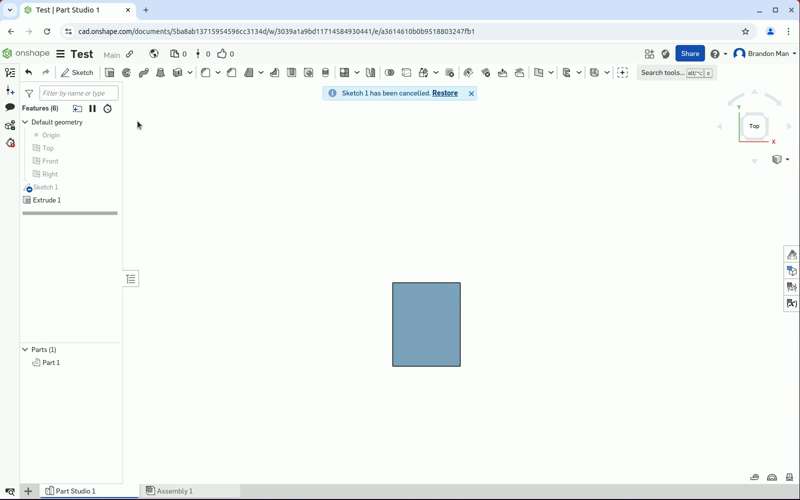
key(shift+h)
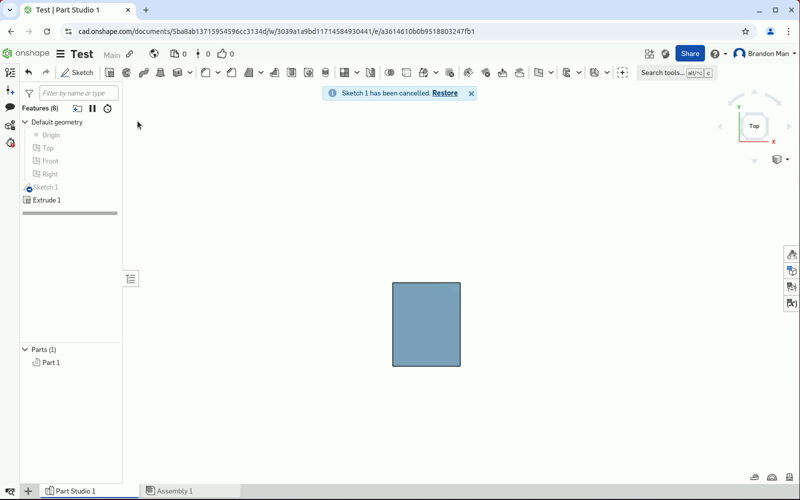
key(shift+h)
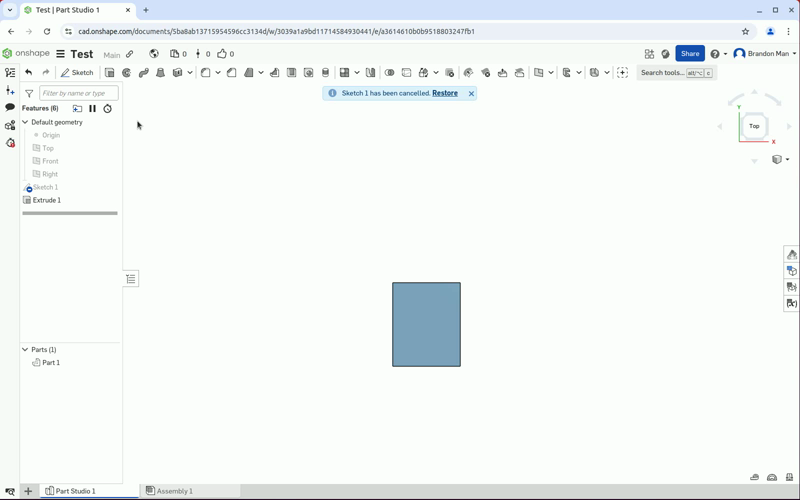
mouse_move(73, 189)
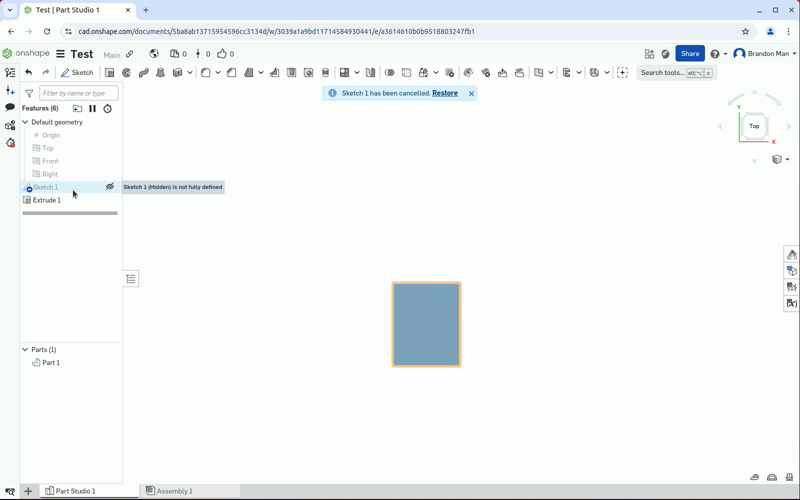
click(73, 189)
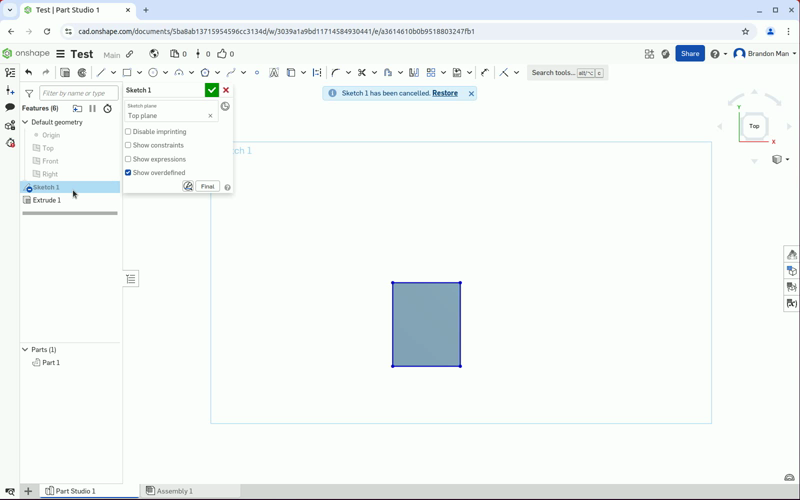
mouse_move(229, 92)
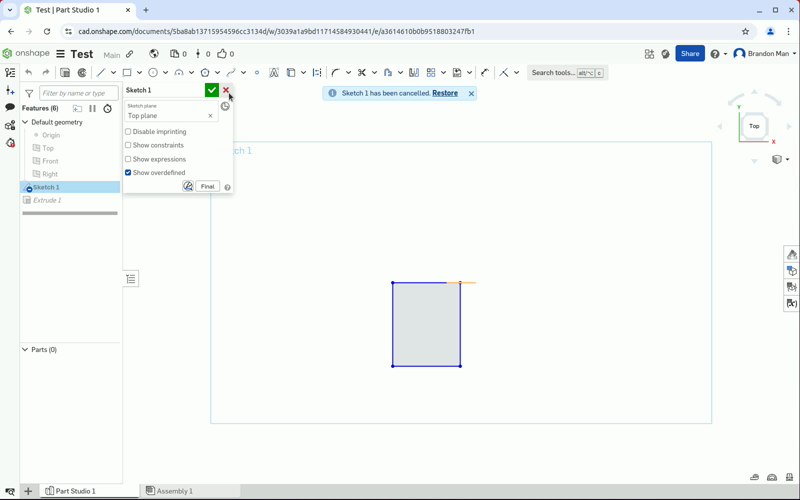
click(229, 92)
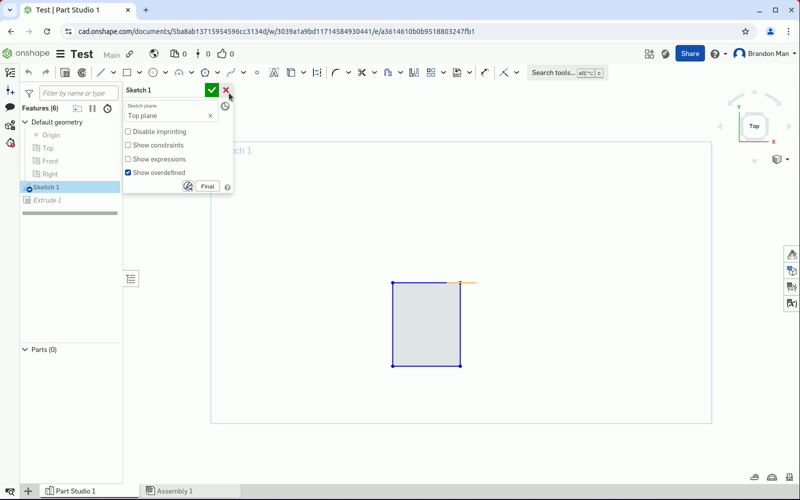
key(shift+s)
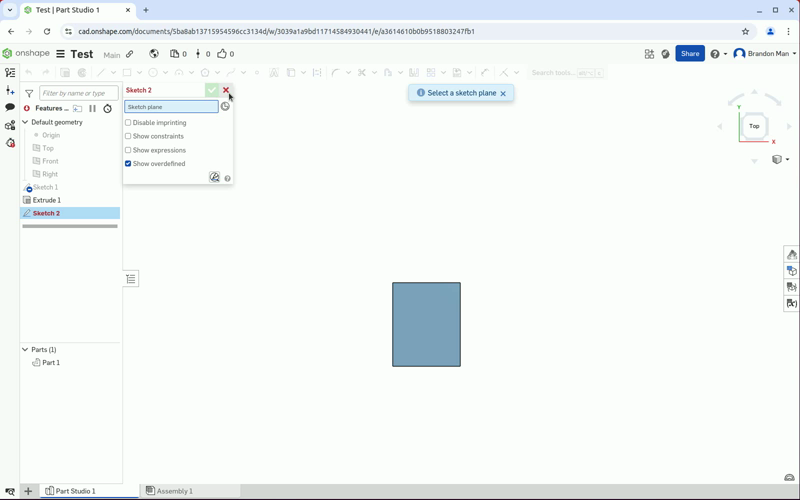
mouse_move(73, 150)
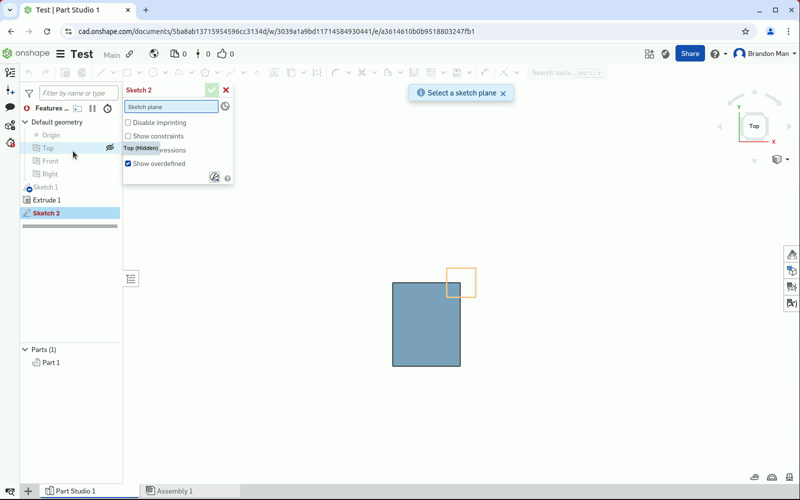
click(73, 150)
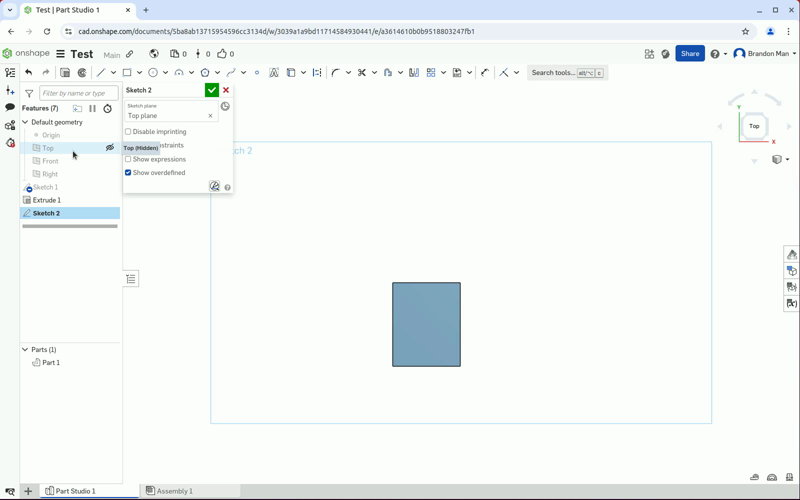
mouse_move(73, 352)
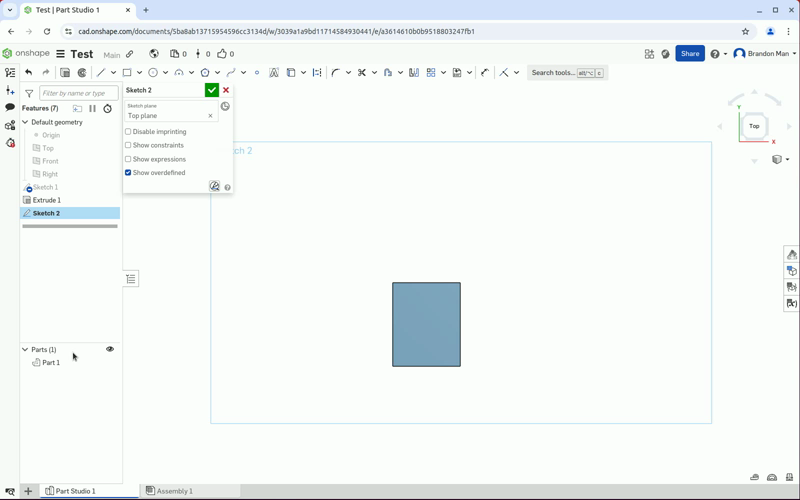
key(y)
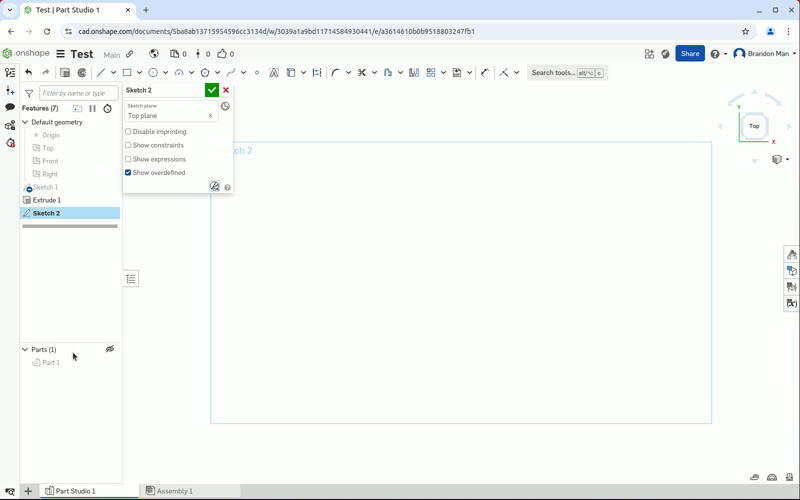
key(l)
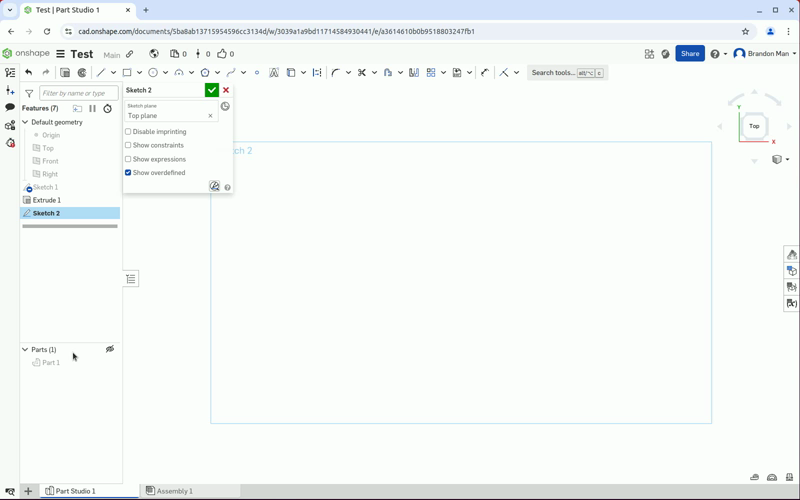
key_down(shift)
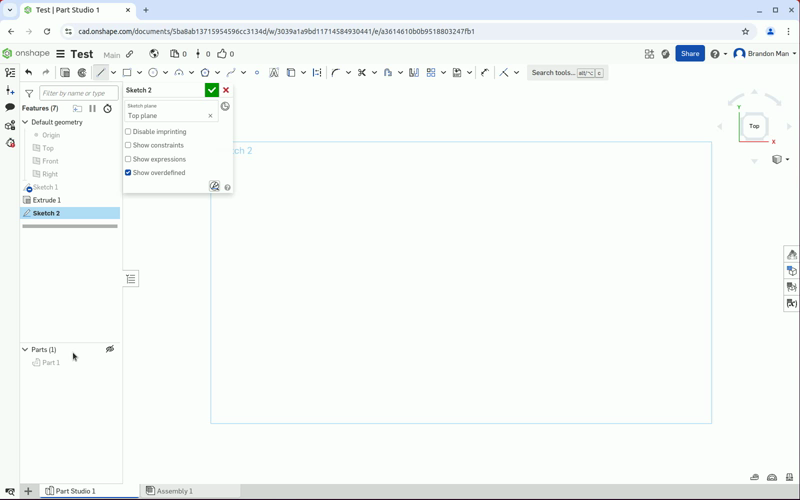
mouse_move(392, 292)
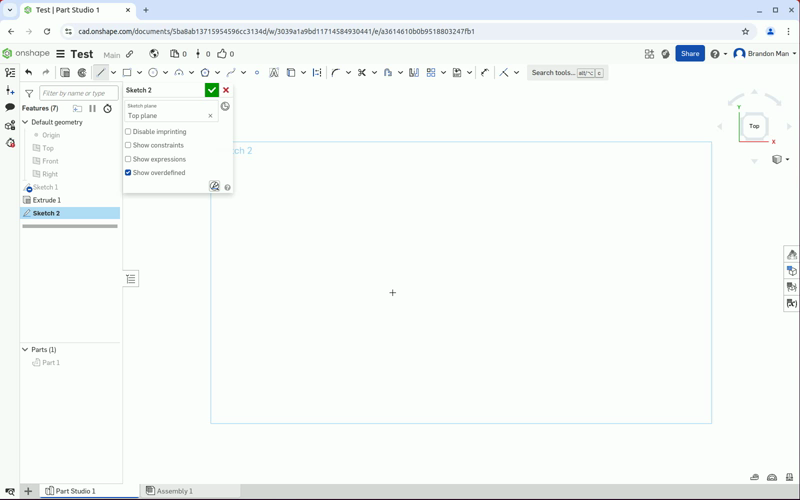
click(392, 292)
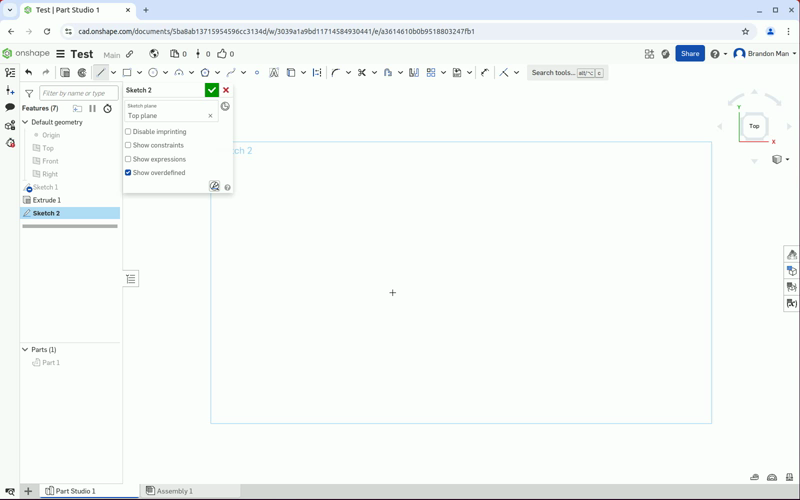
key_up(shift)
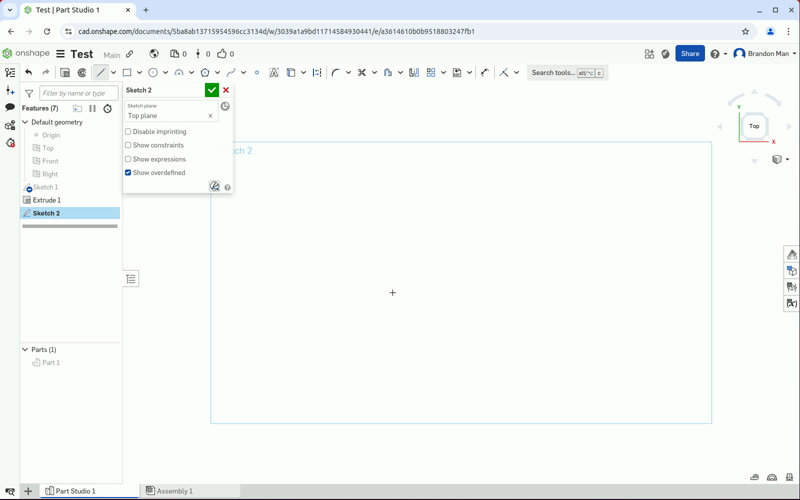
key_down(shift)
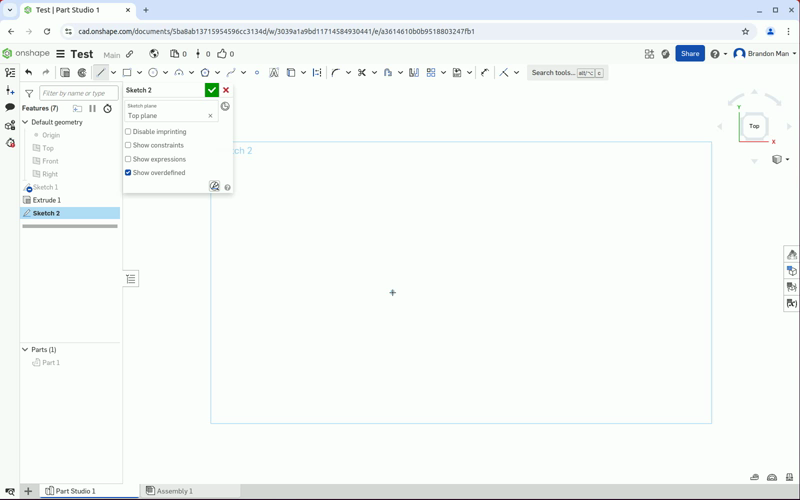
mouse_move(422, 292)
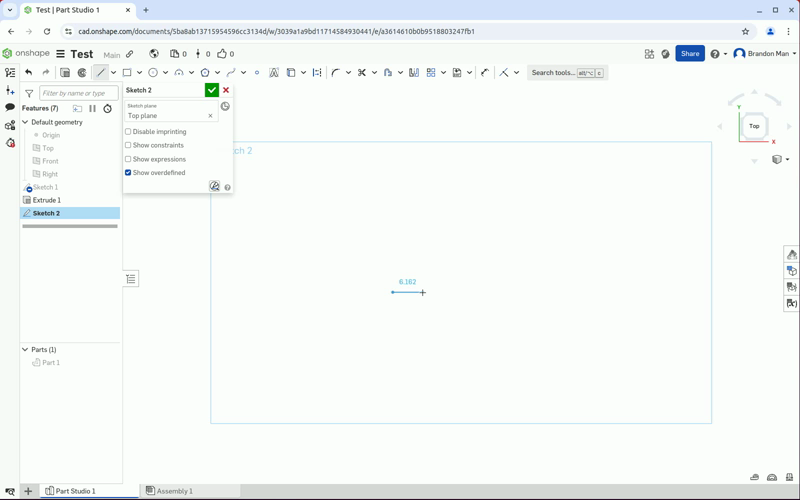
mouse_move(452, 292)
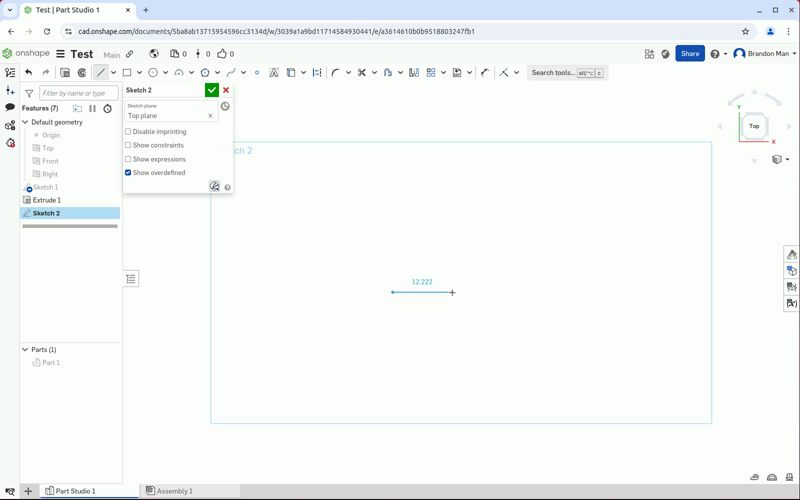
click(452, 292)
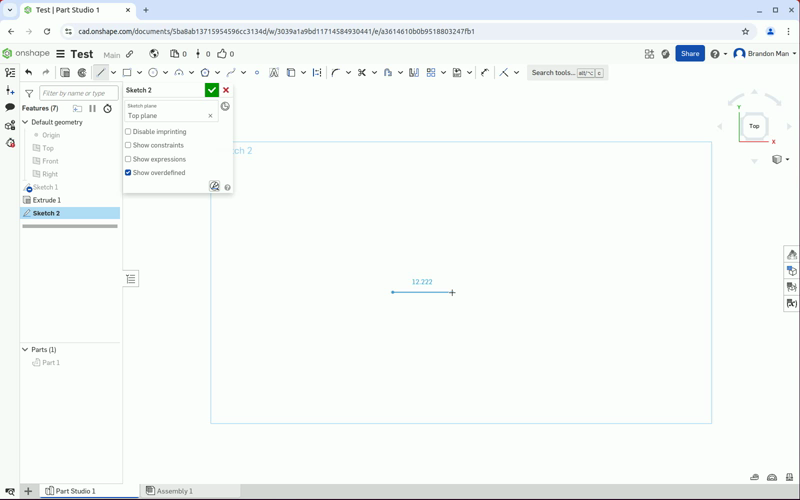
key_up(shift)
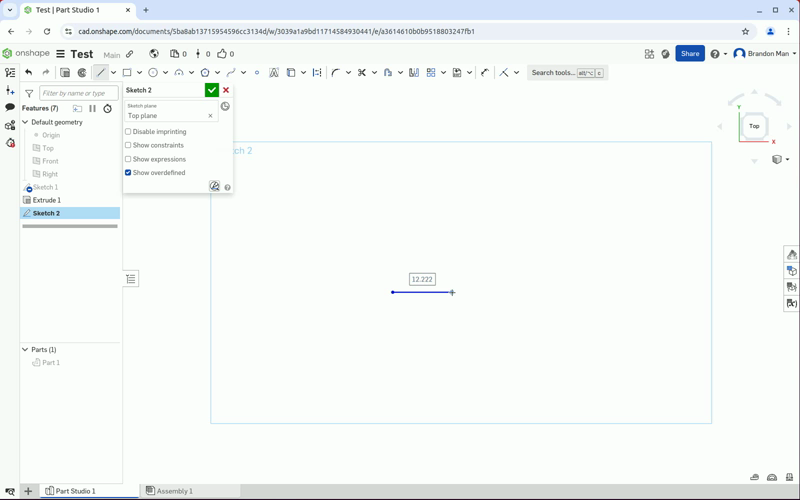
key_down(shift)
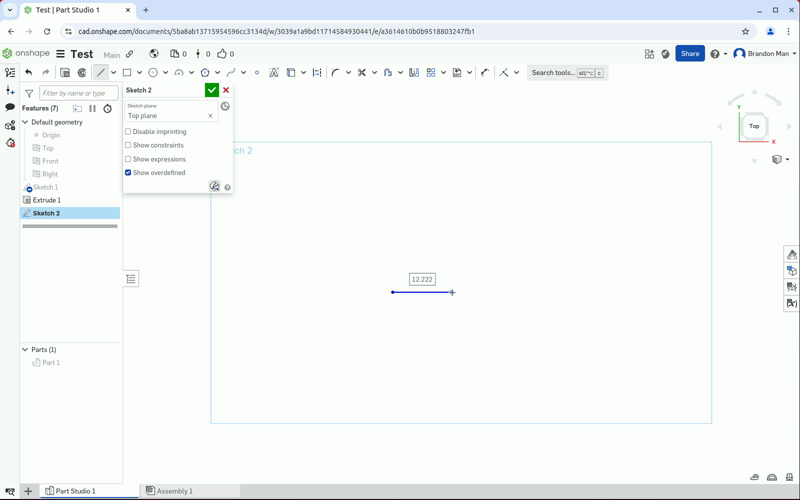
mouse_move(482, 292)
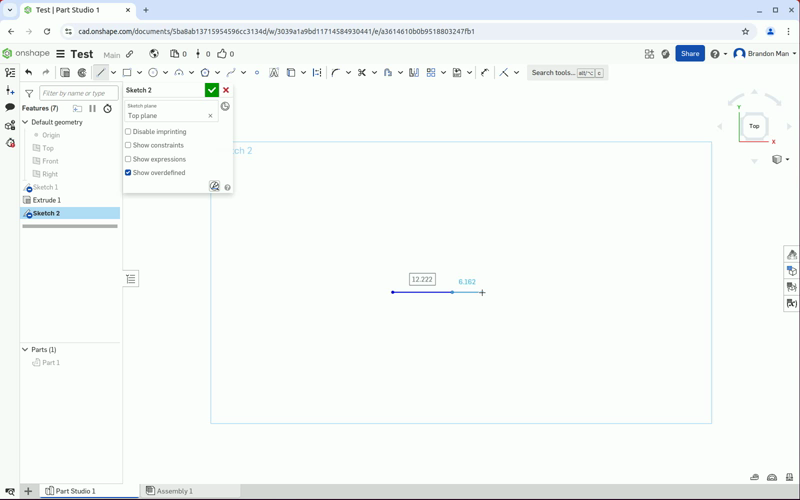
mouse_move(452, 282)
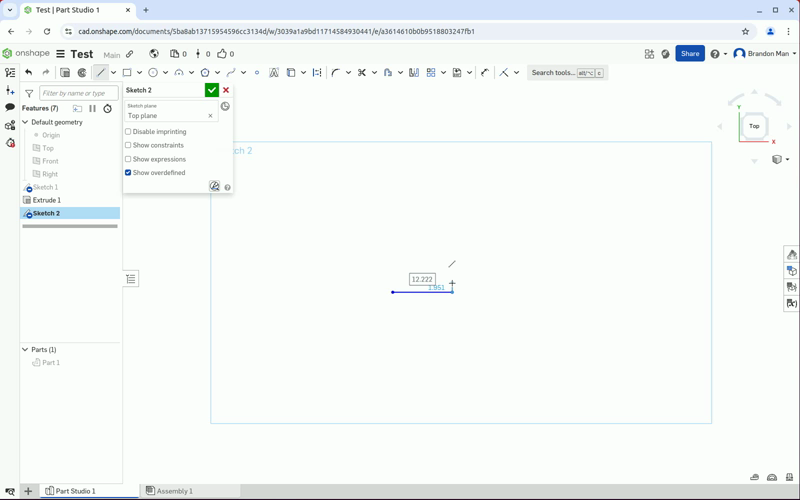
click(452, 282)
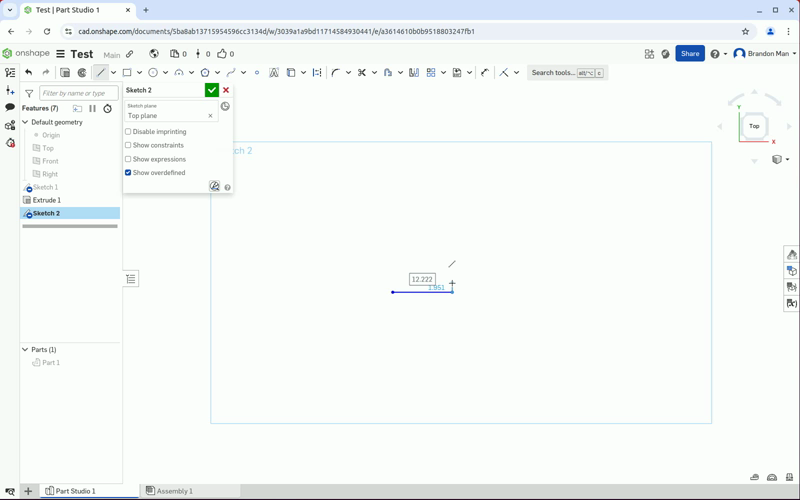
key_up(shift)
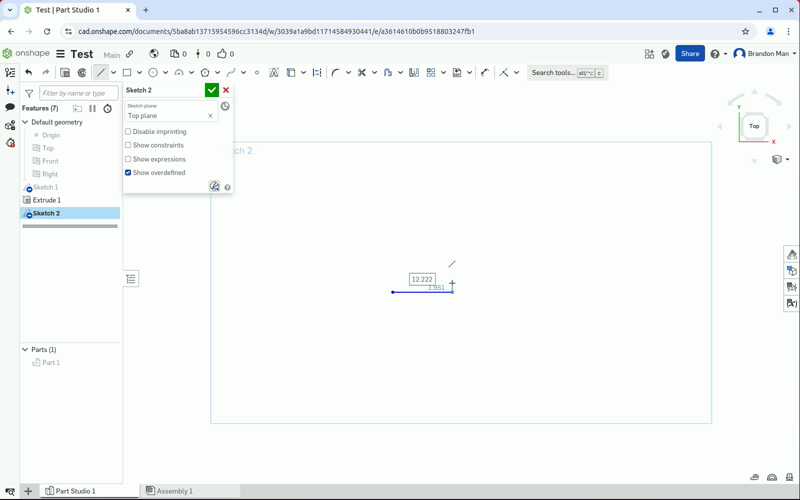
key_down(shift)
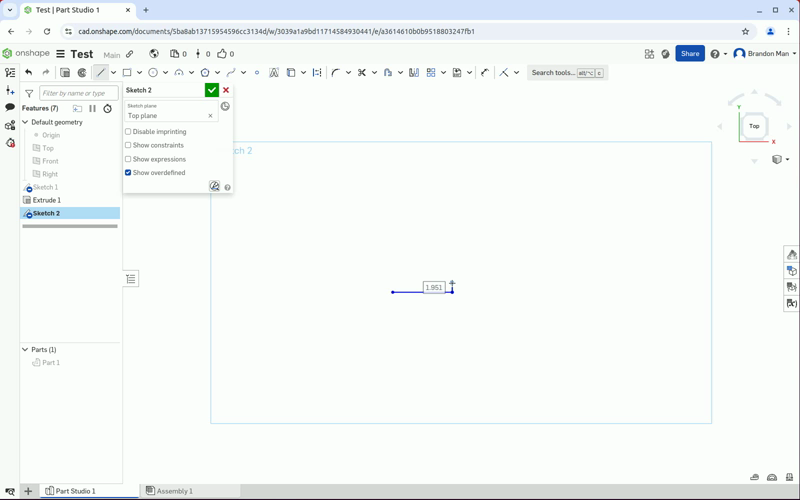
mouse_move(482, 282)
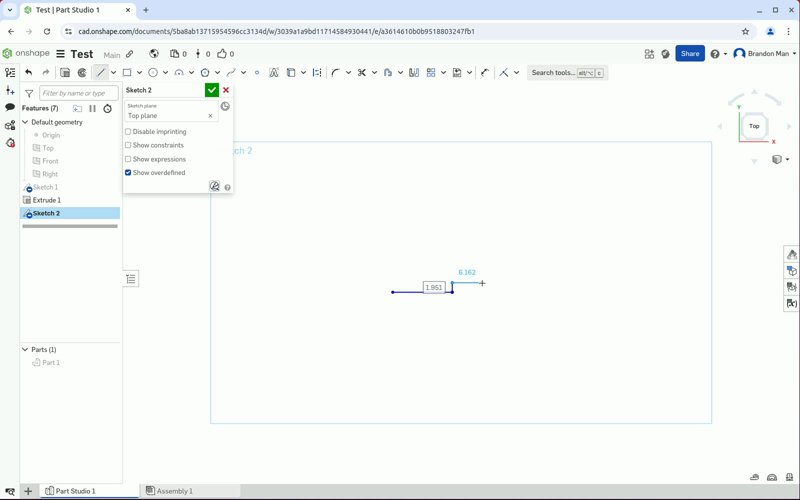
mouse_move(392, 282)
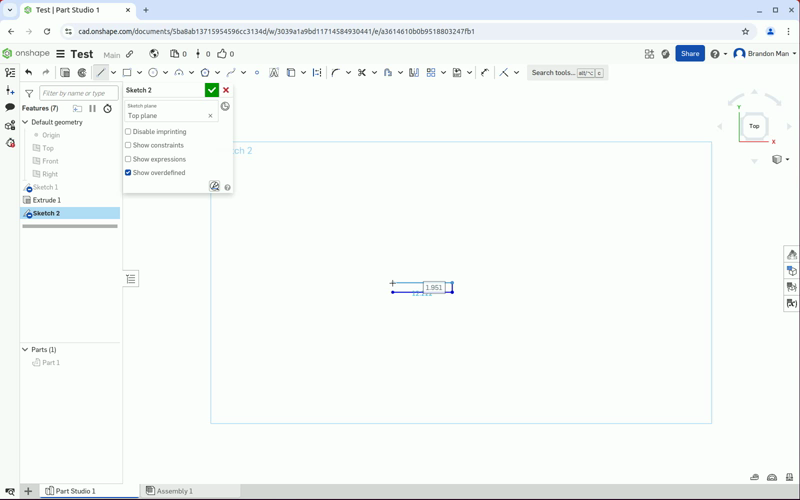
click(392, 282)
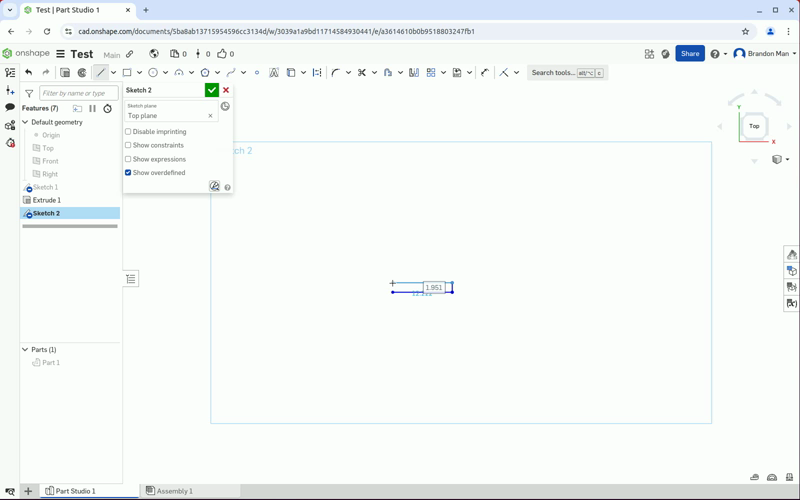
key_up(shift)
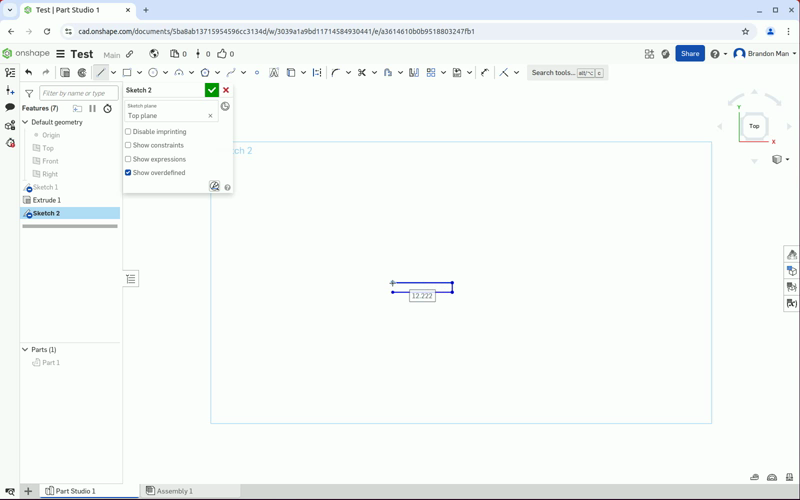
mouse_move(422, 282)
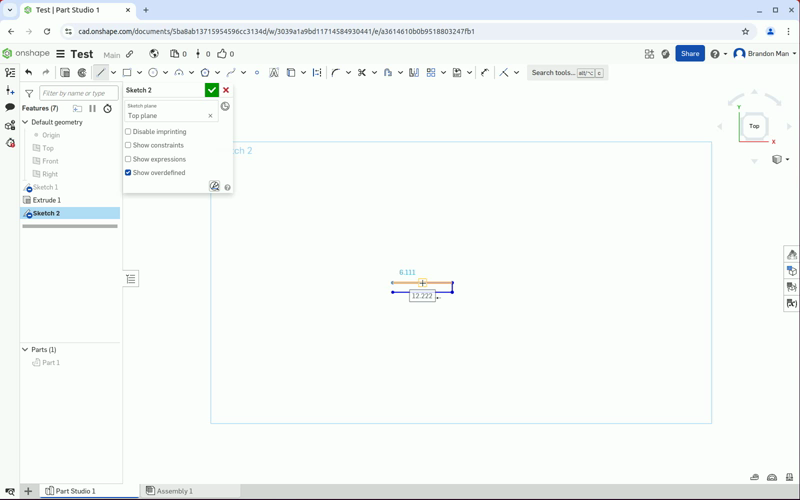
key_down(shift)
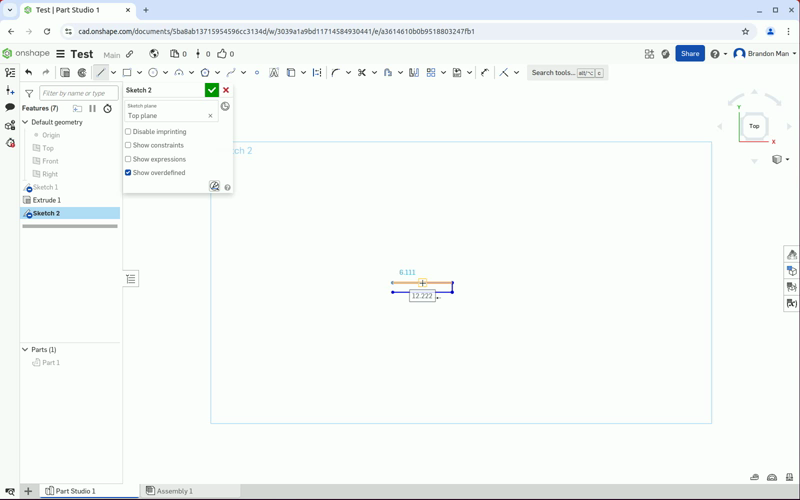
mouse_move(392, 292)
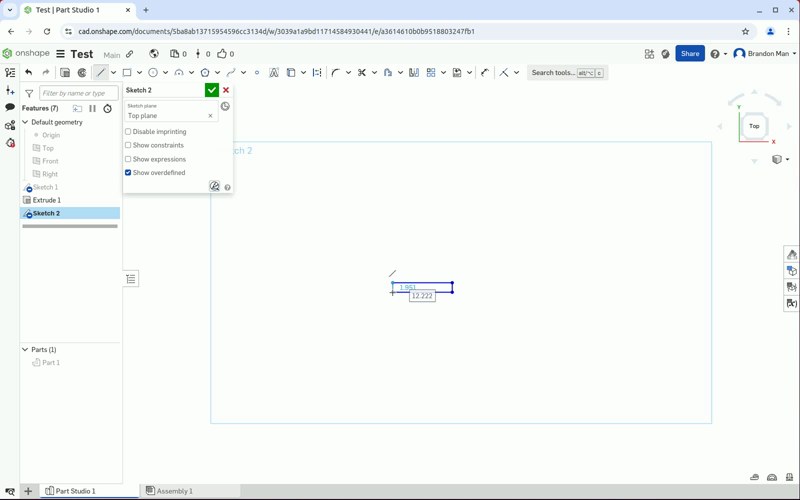
key_up(shift)
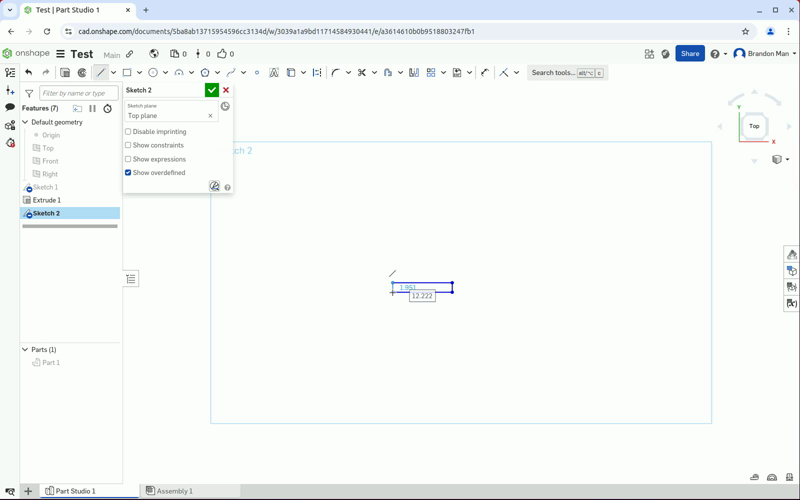
click(392, 292)
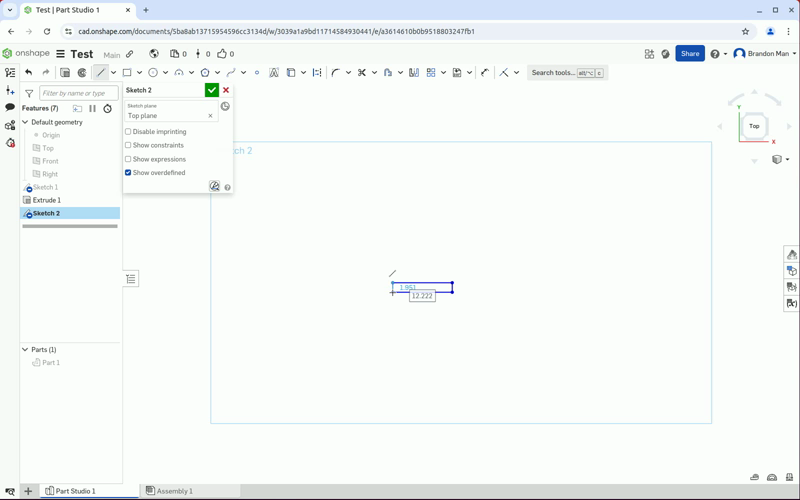
key(esc)
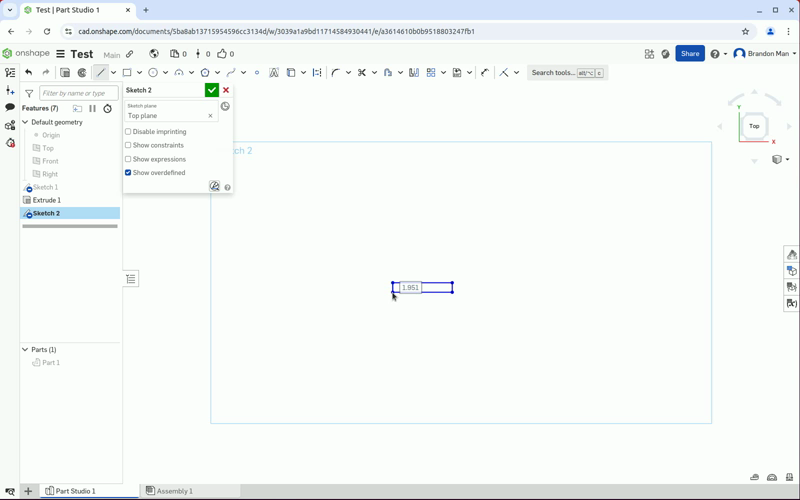
mouse_move(395, 291)
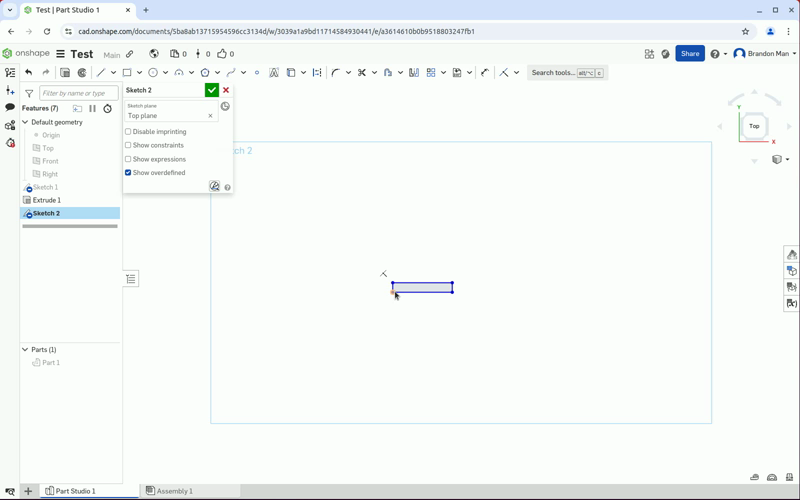
scroll(6)
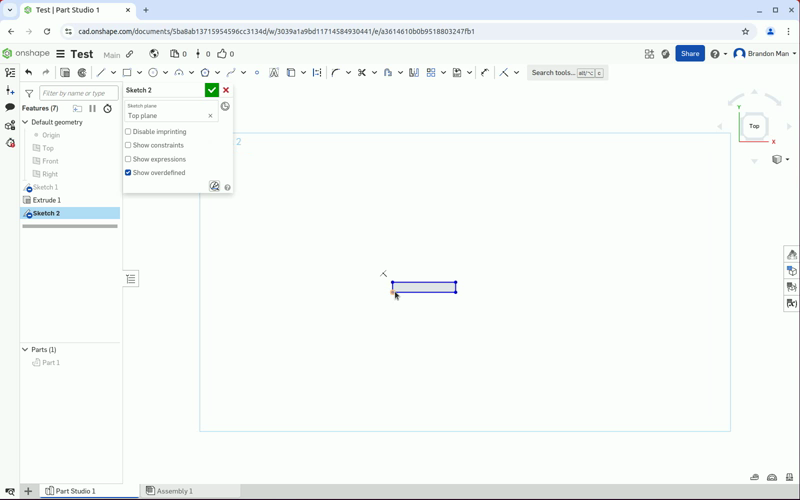
scroll(6)
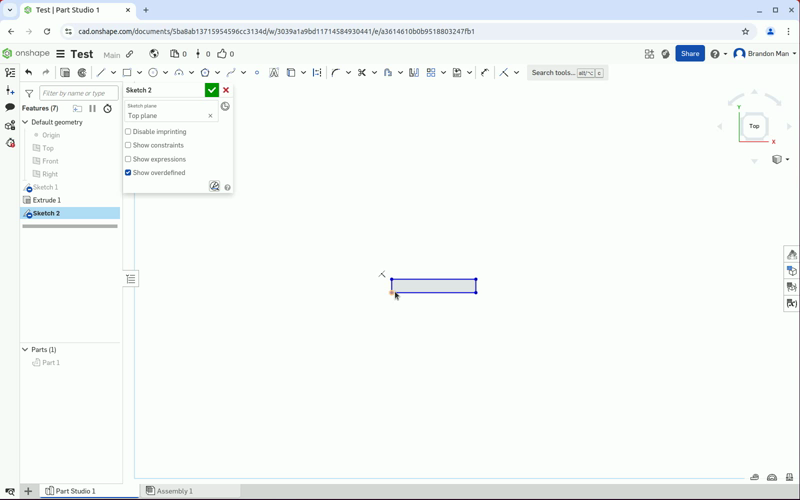
scroll(6)
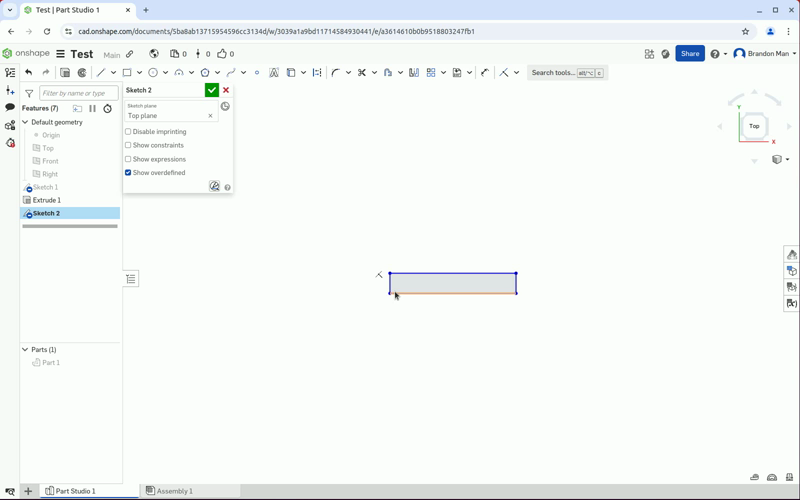
scroll(6)
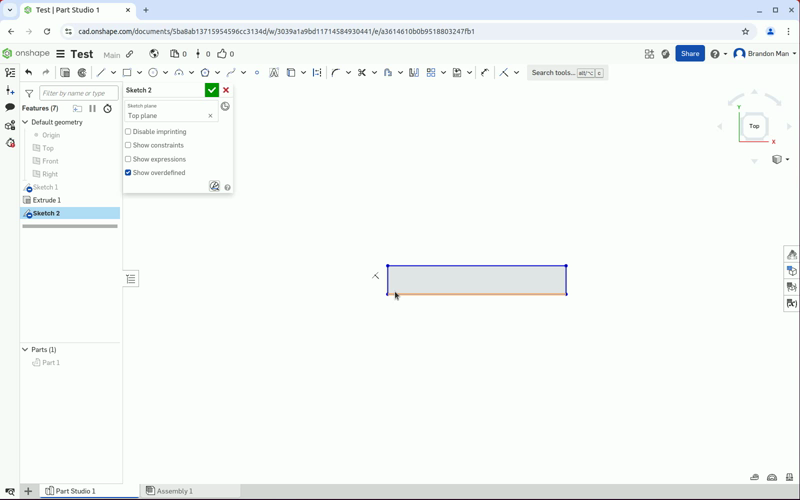
scroll(6)
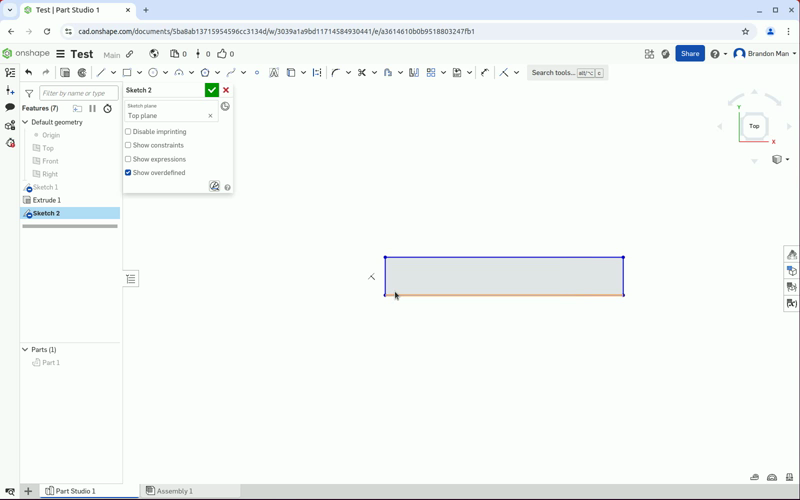
scroll(6)
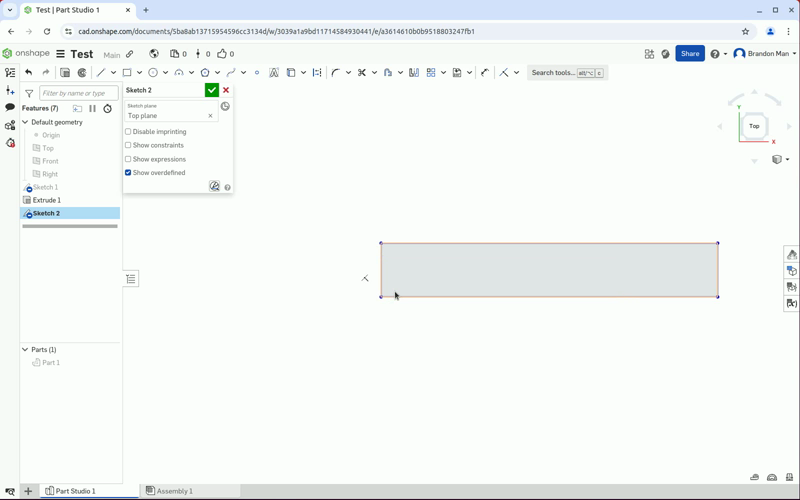
scroll(6)
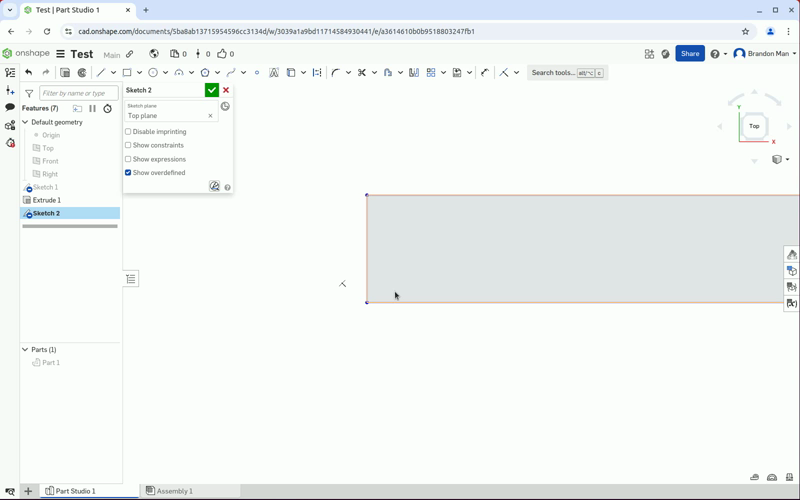
click(395, 291)
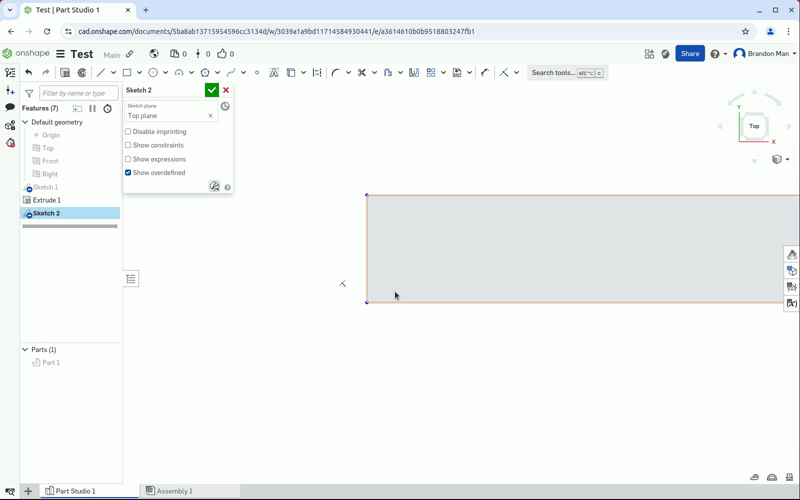
scroll(-6)
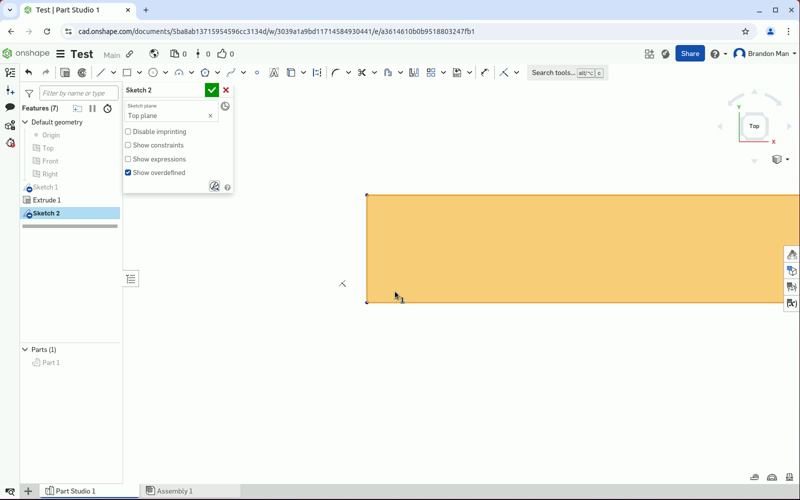
scroll(-6)
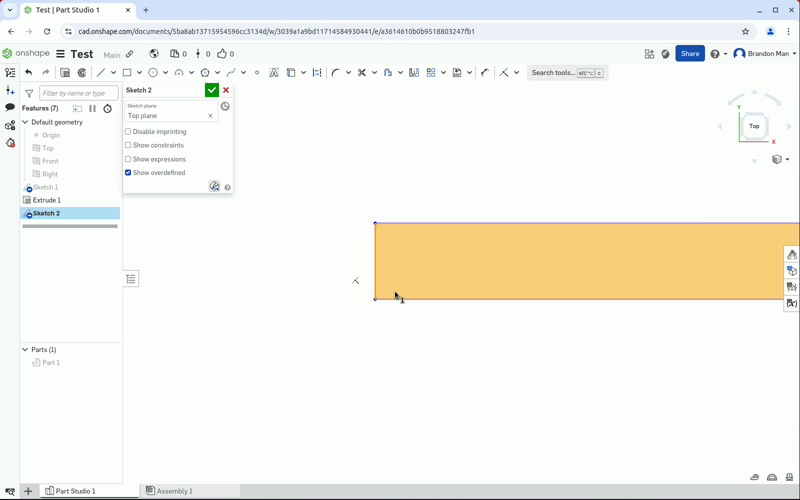
scroll(-6)
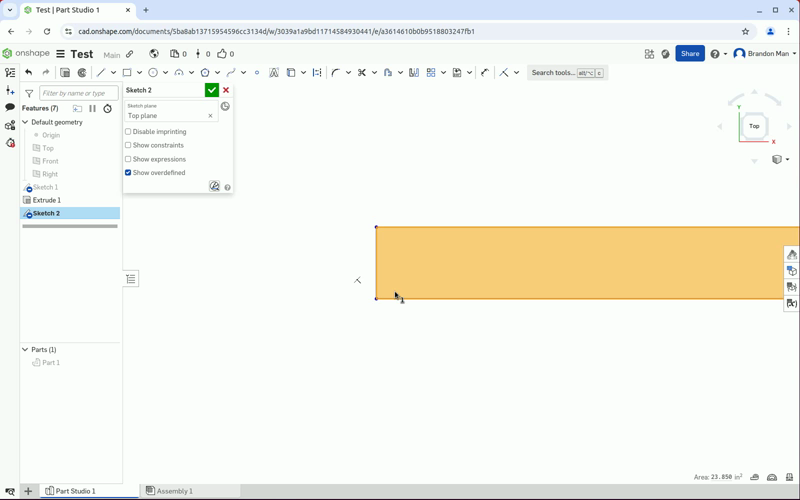
scroll(-6)
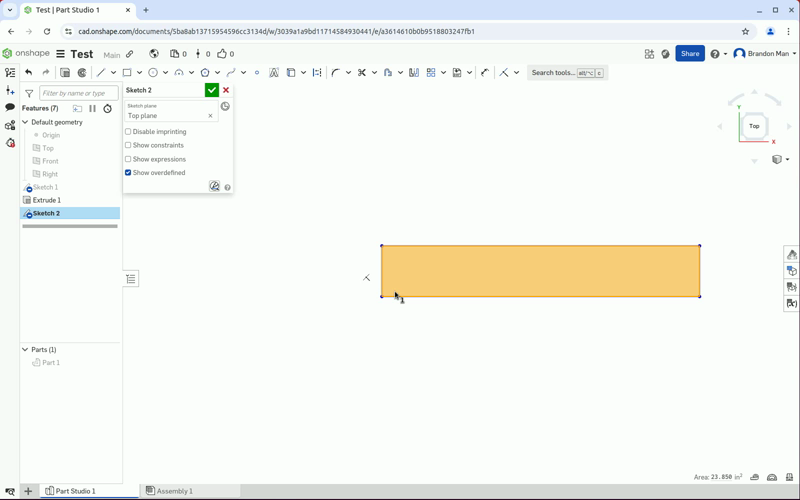
scroll(-6)
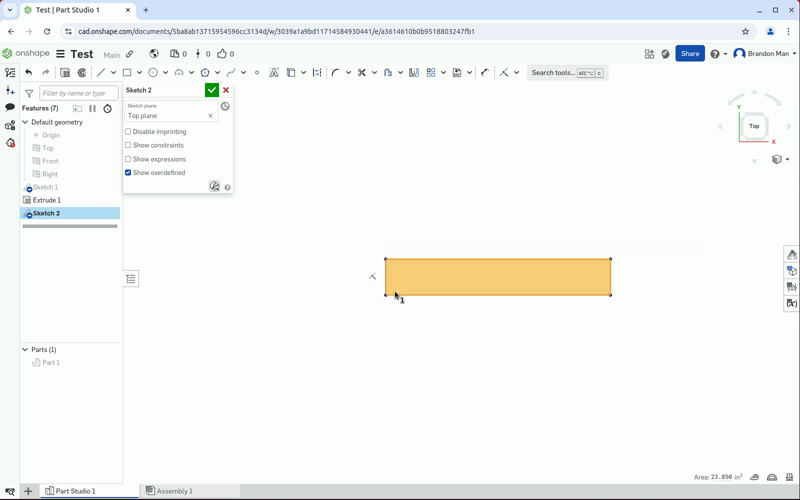
scroll(-6)
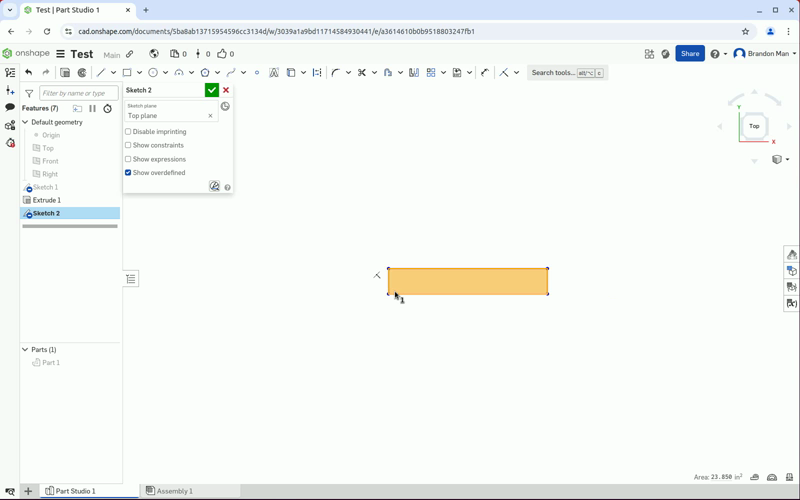
scroll(-6)
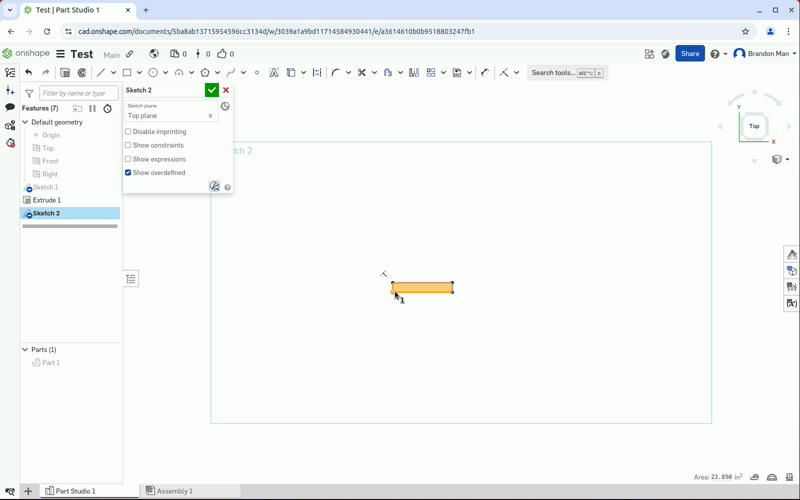
mouse_move(73, 352)
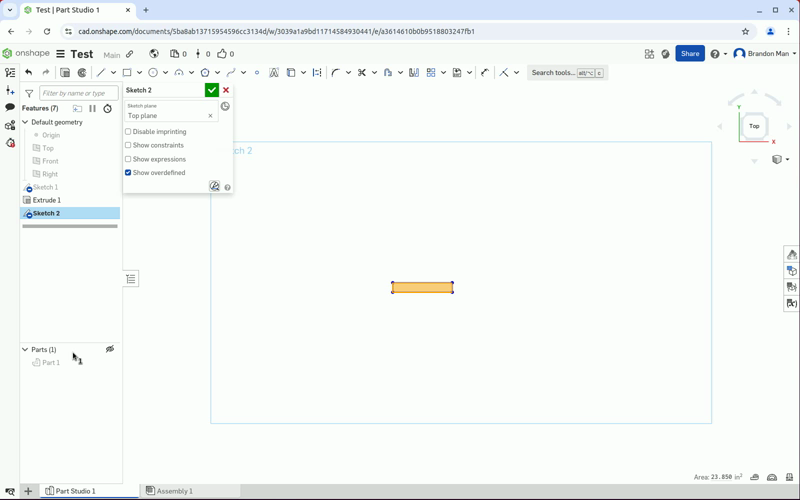
key(shift+y)
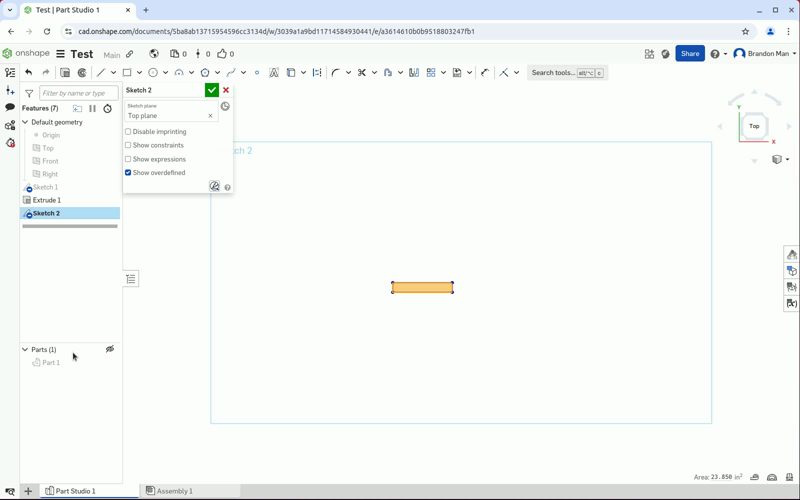
key(shift+e)
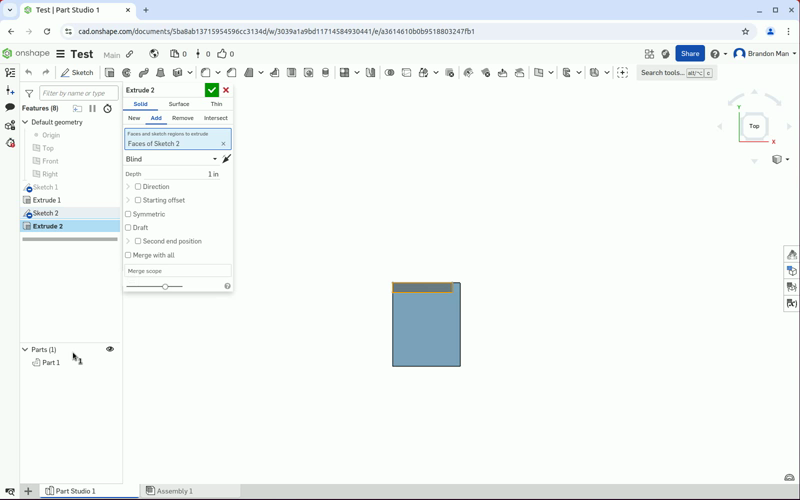
mouse_move(143, 106)
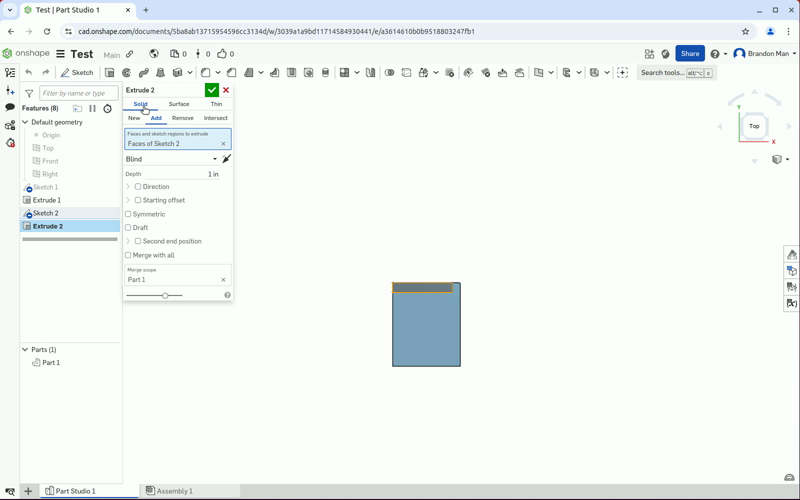
click(143, 106)
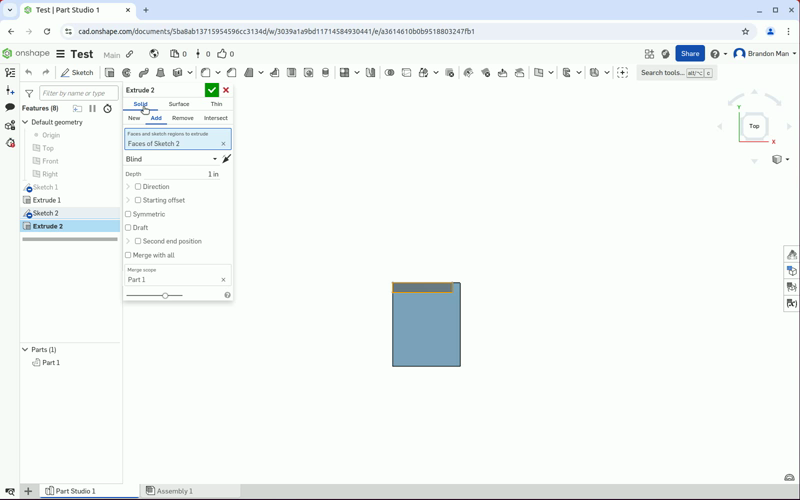
mouse_move(137, 120)
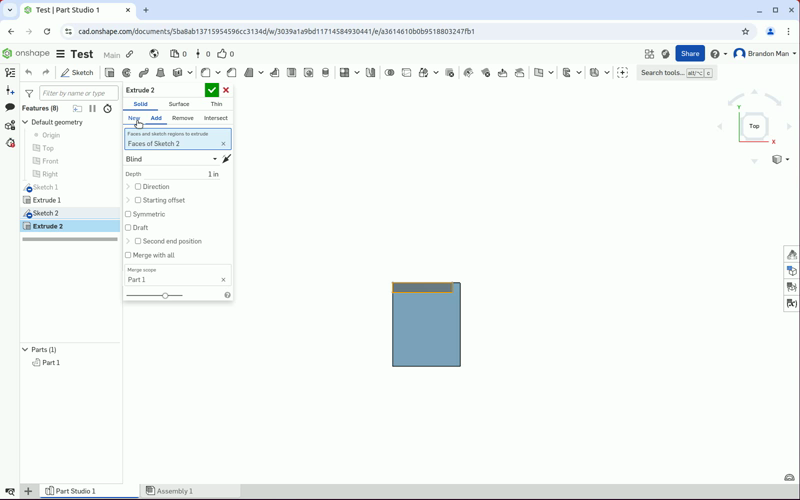
click(137, 120)
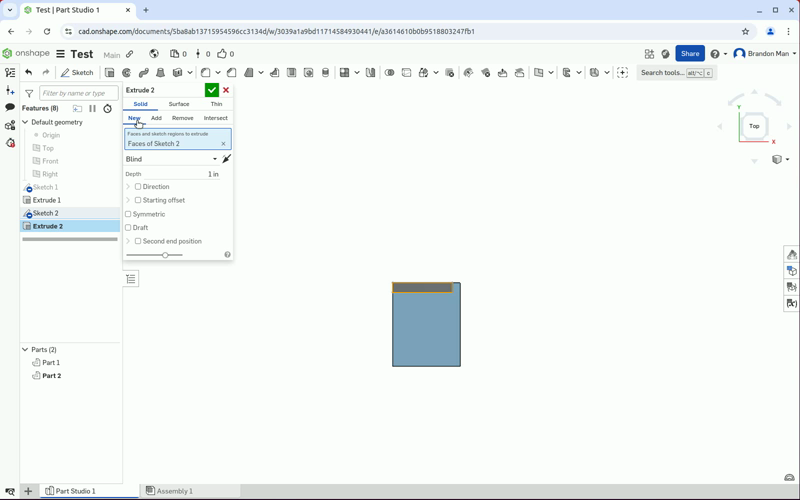
key(tab, 4)
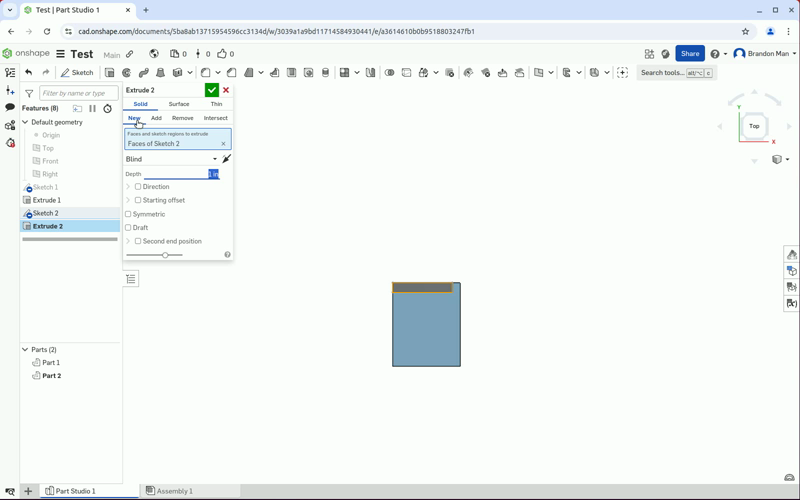
text(23.108)
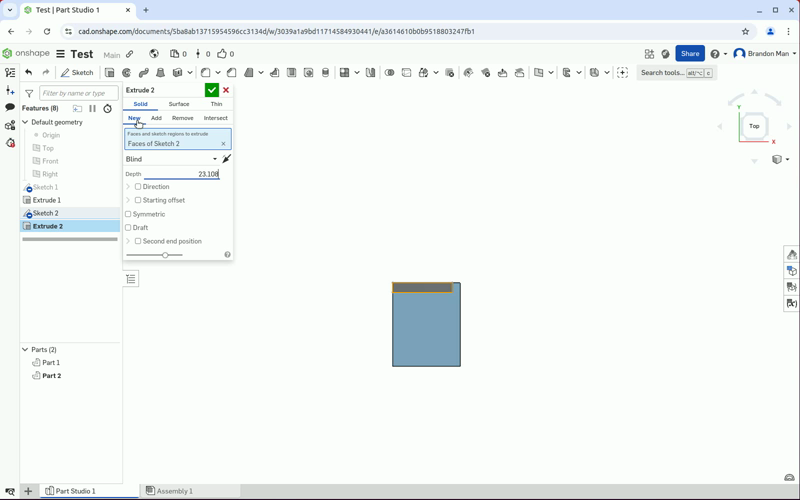
key(enter)
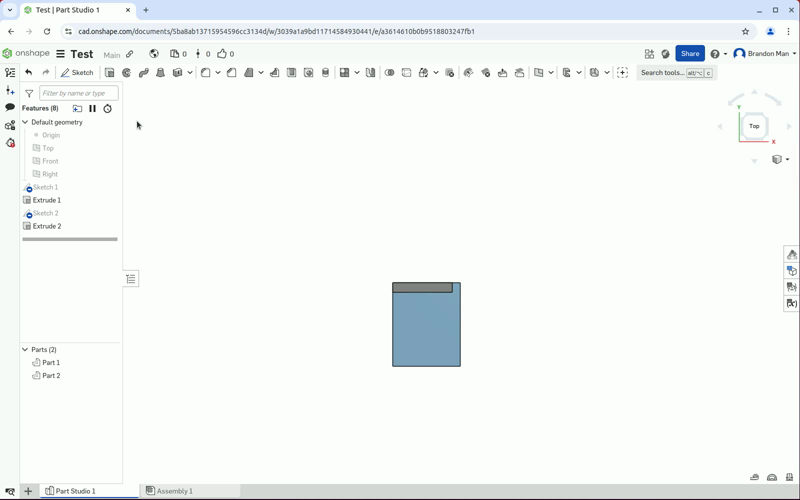
key(shift+h)
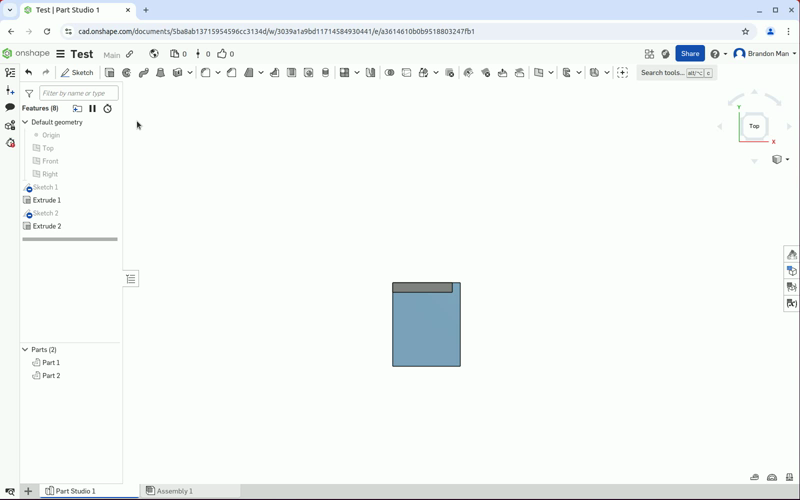
key(shift+h)
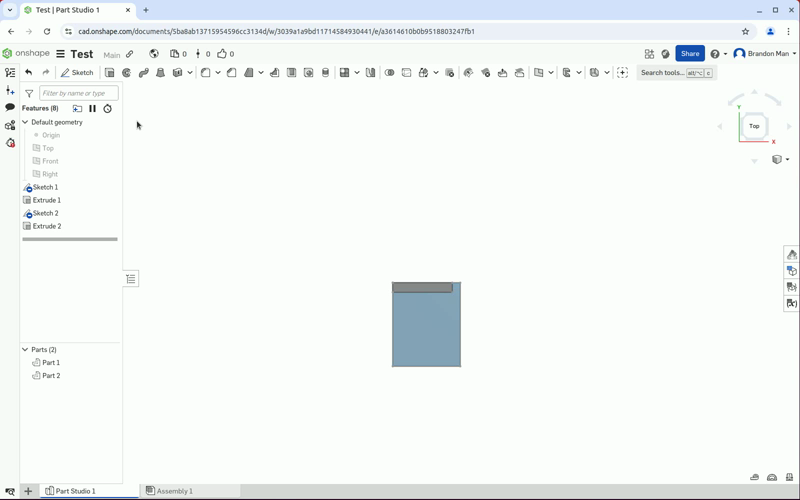
key(shift+7)
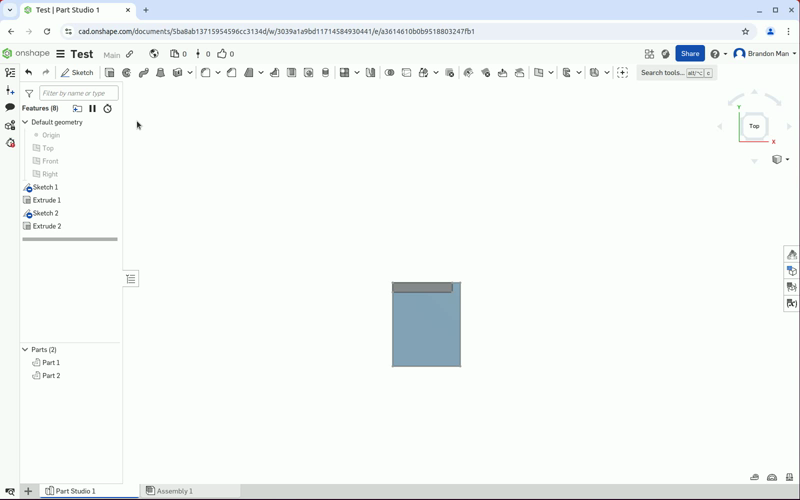
key(up, 3)
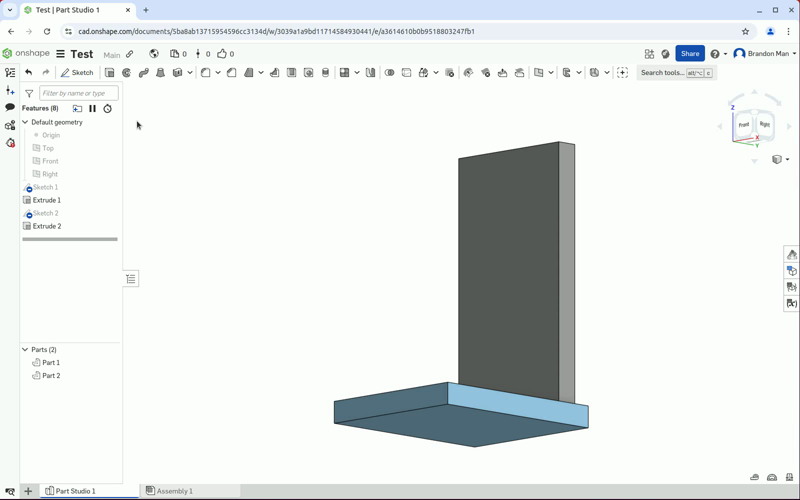
key(left, 3)
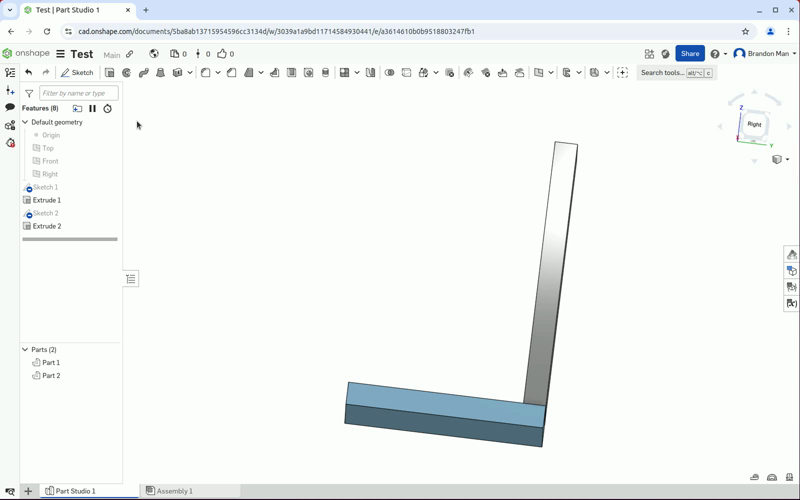
key(right, 3)
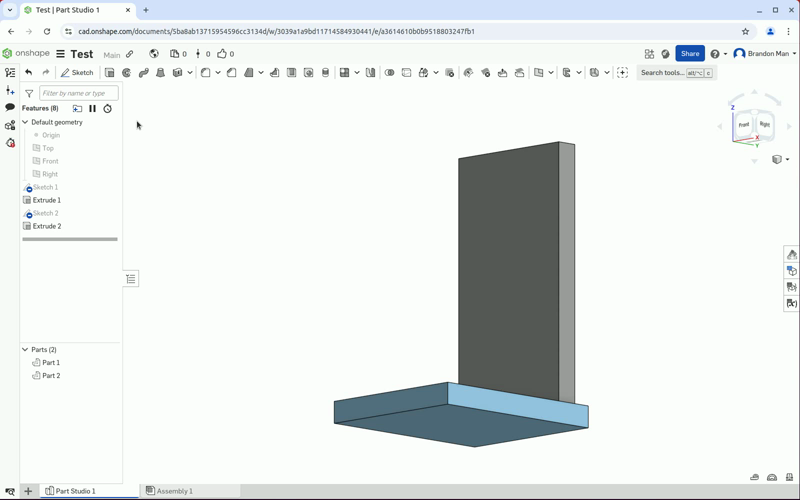
key(down, 3)
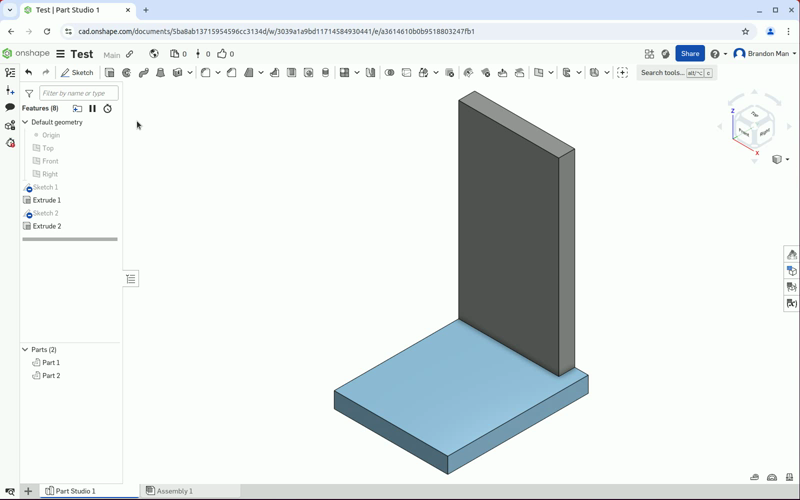
mouse_move(73, 189)
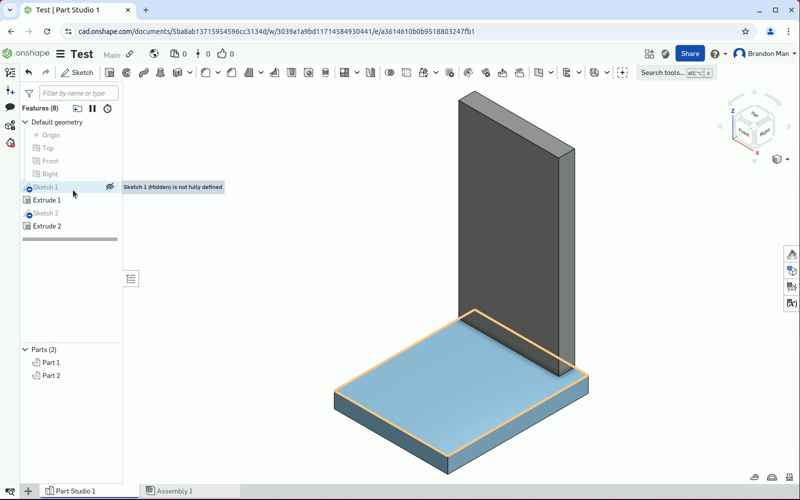
click(73, 189)